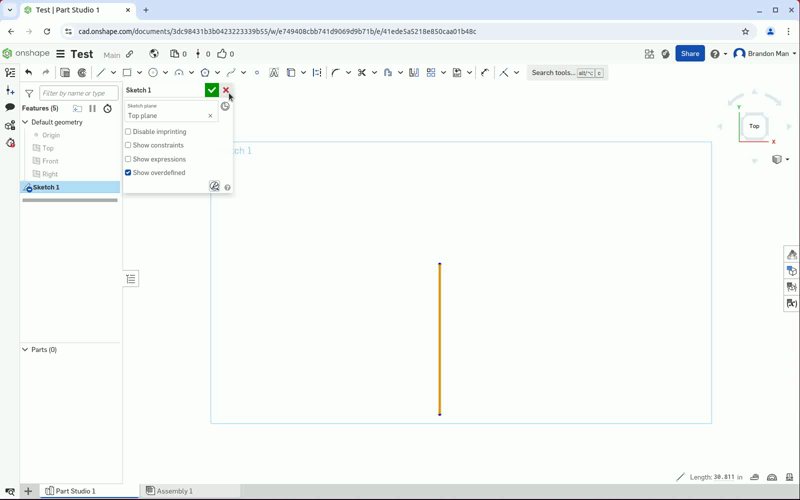
key(shift+h)
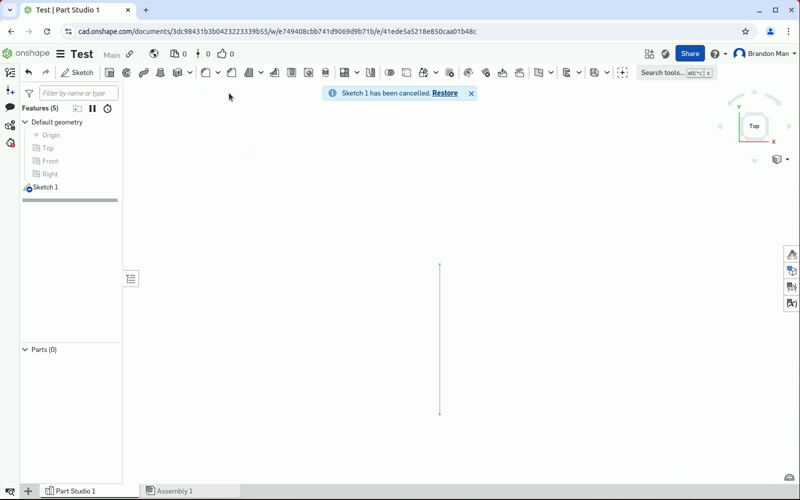
key(shift+s)
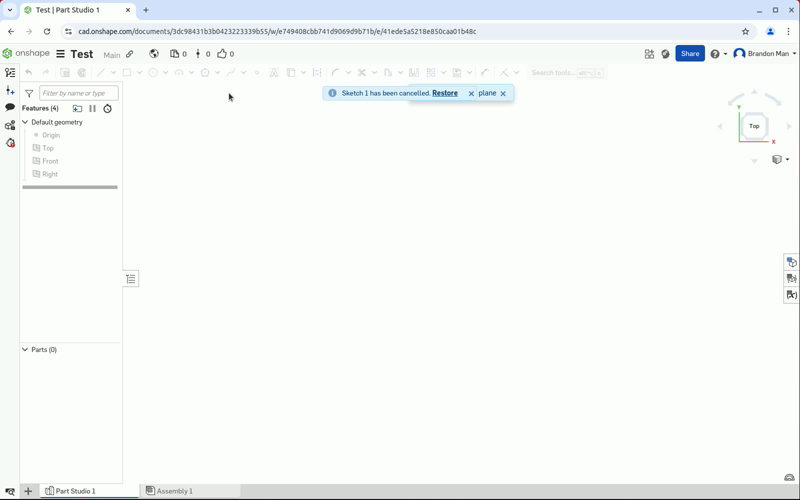
mouse_move(73, 150)
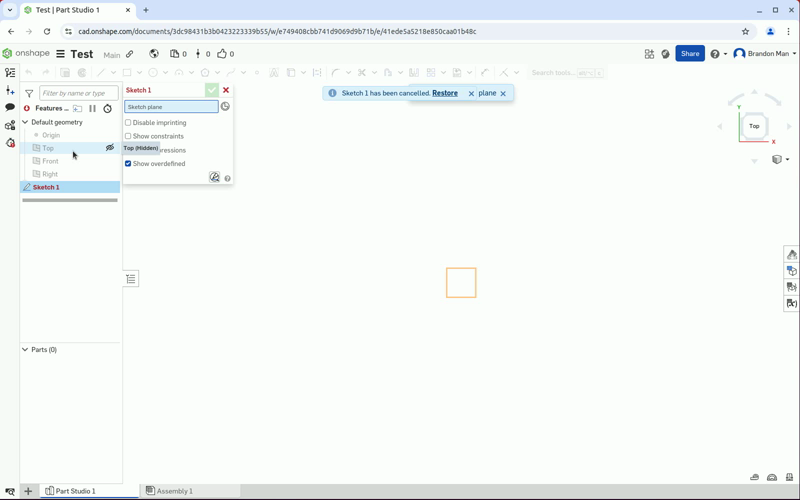
click(73, 150)
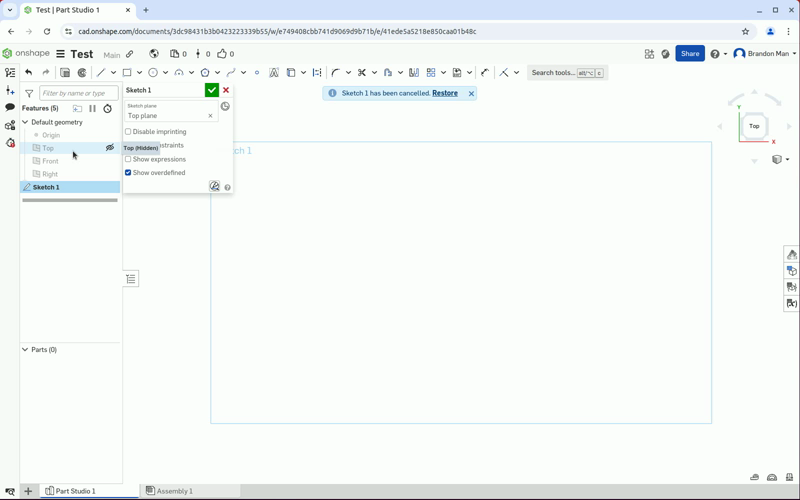
mouse_move(73, 352)
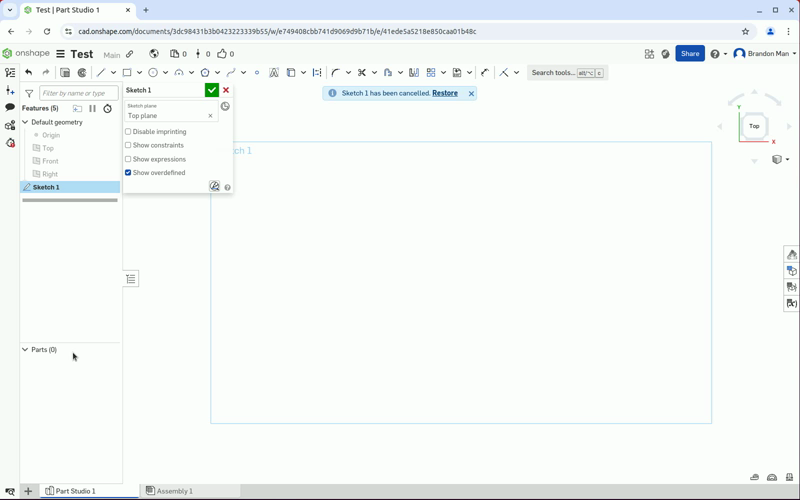
key(y)
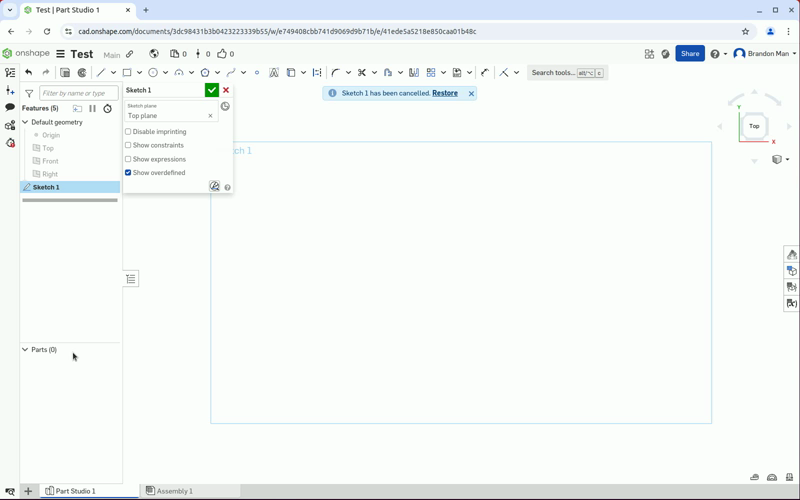
key(l)
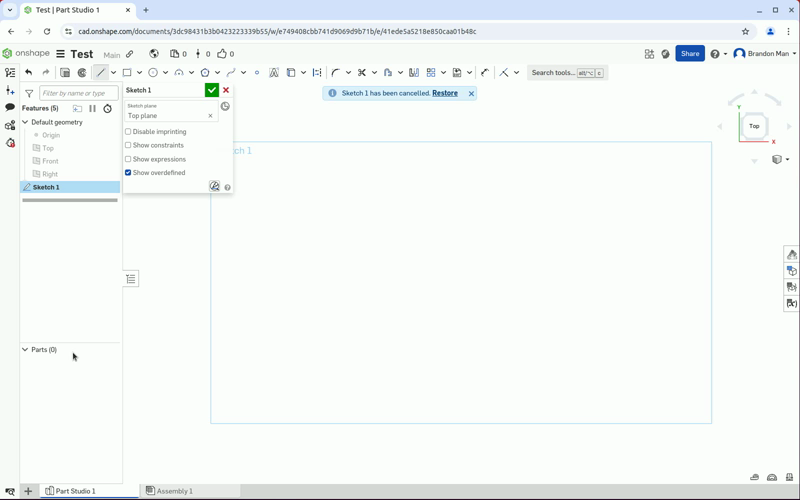
key_down(shift)
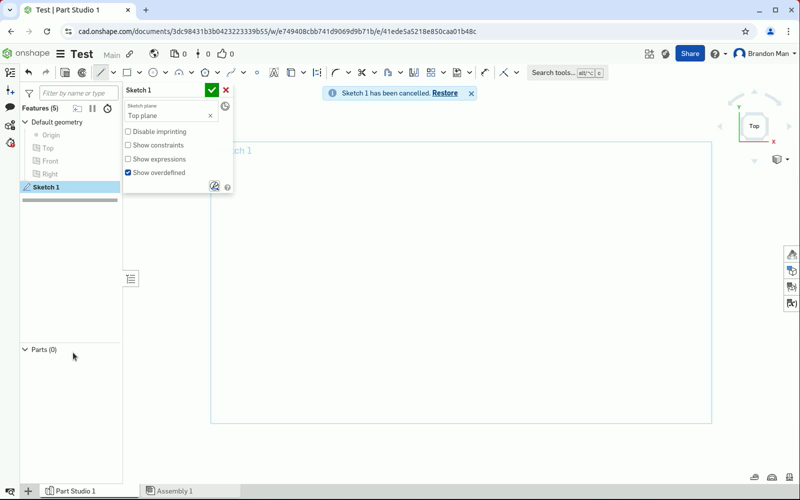
mouse_move(348, 376)
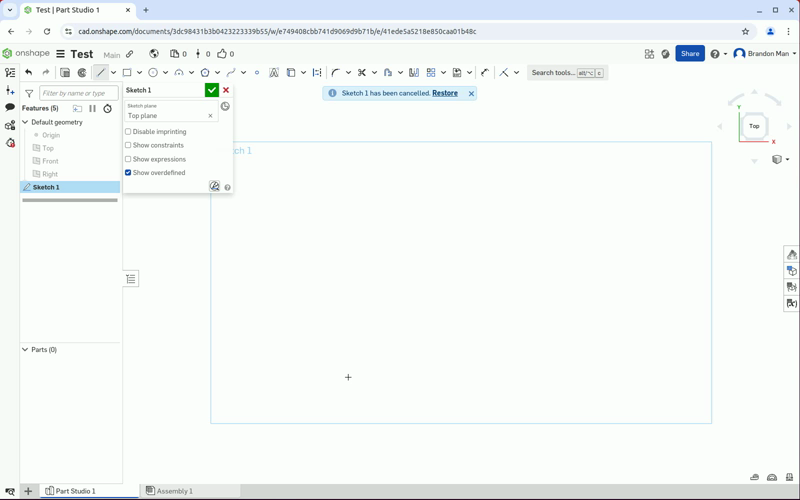
click(348, 376)
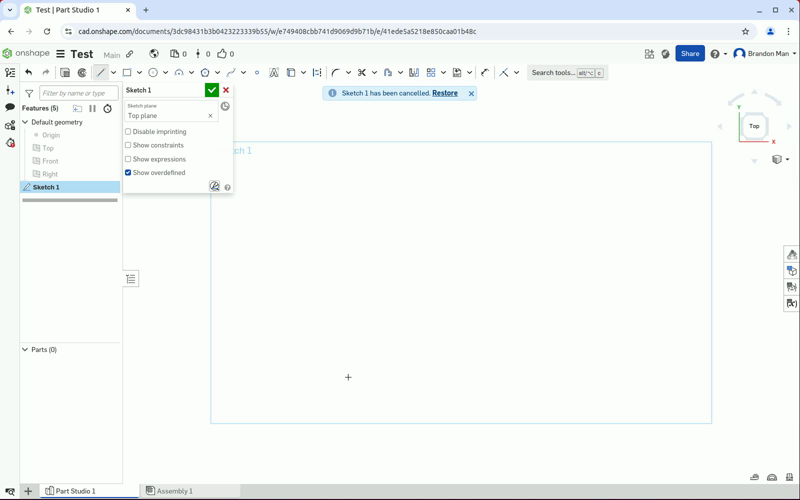
key_up(shift)
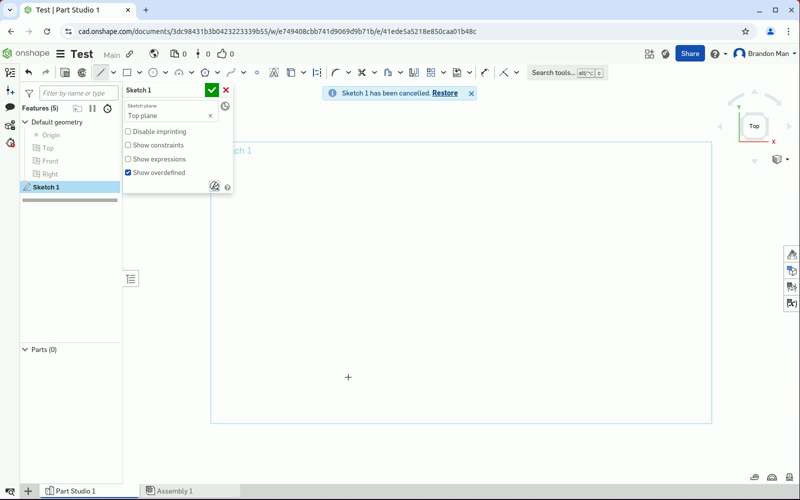
key_down(shift)
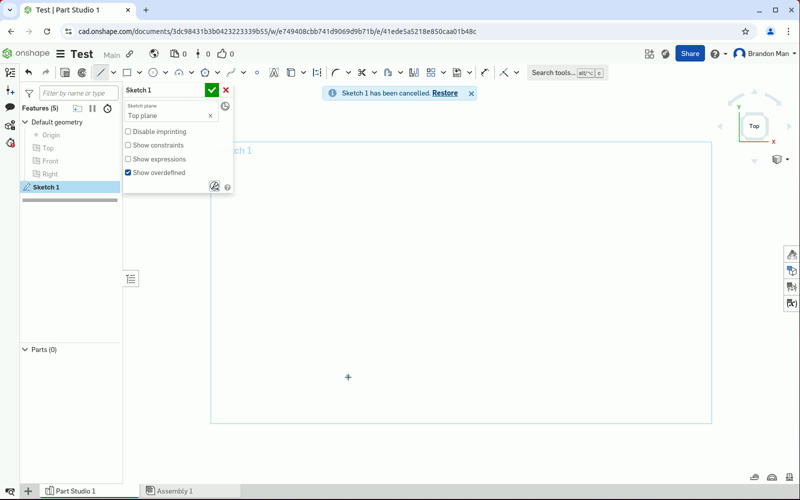
mouse_move(481, 376)
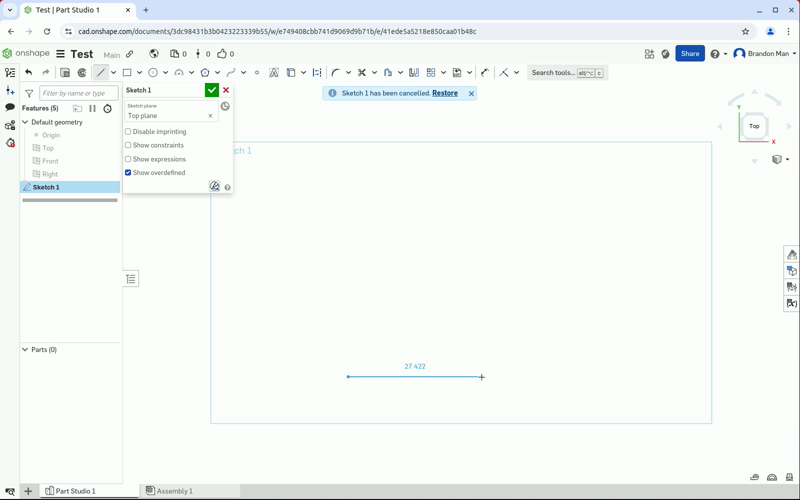
click(481, 376)
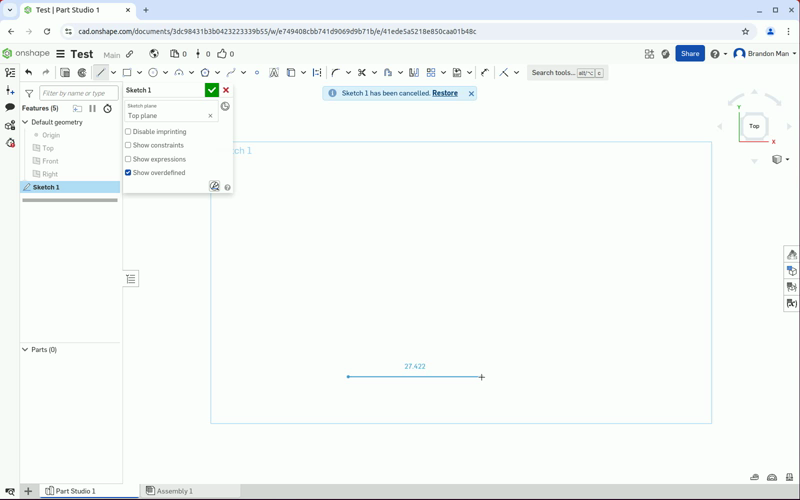
key_up(shift)
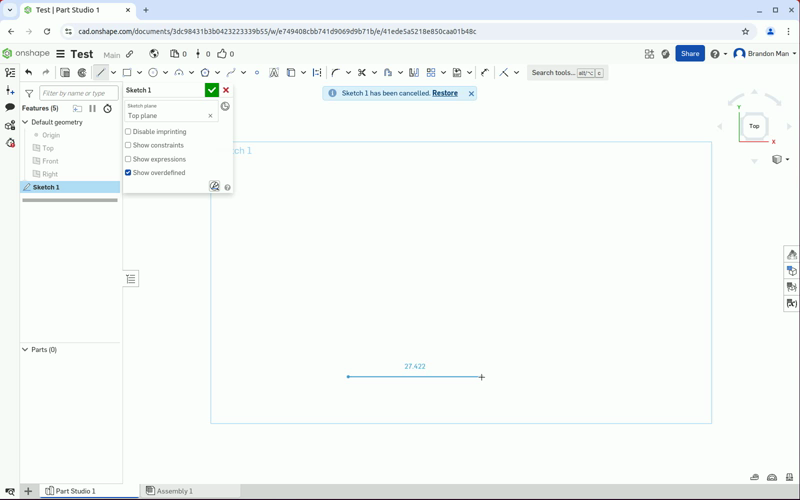
key_down(shift)
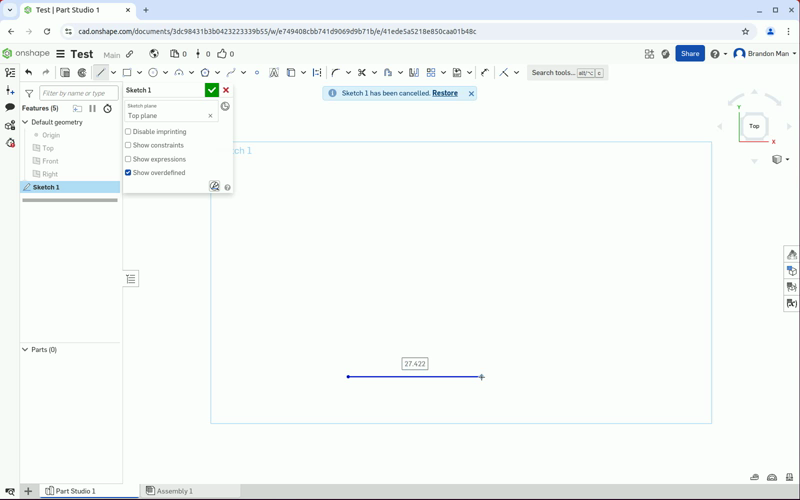
mouse_move(511, 376)
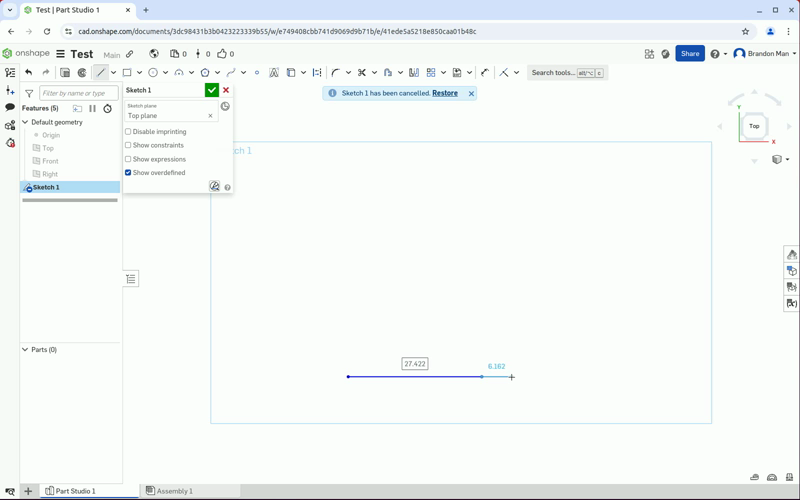
mouse_move(481, 323)
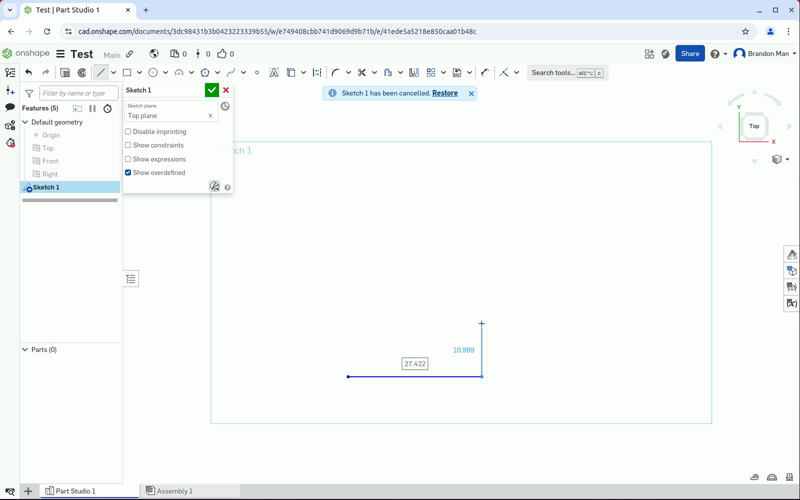
click(481, 323)
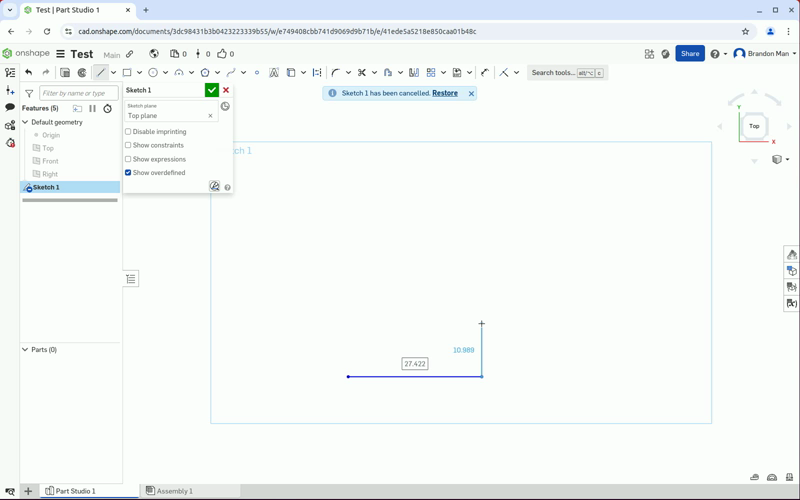
key_up(shift)
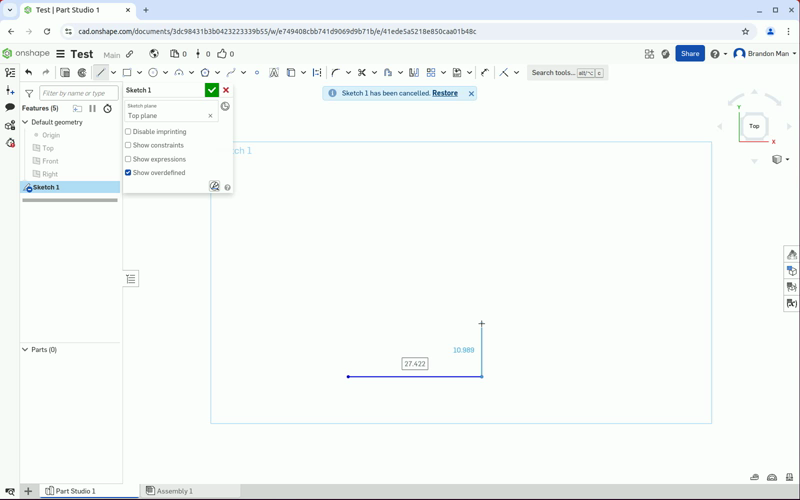
key_down(shift)
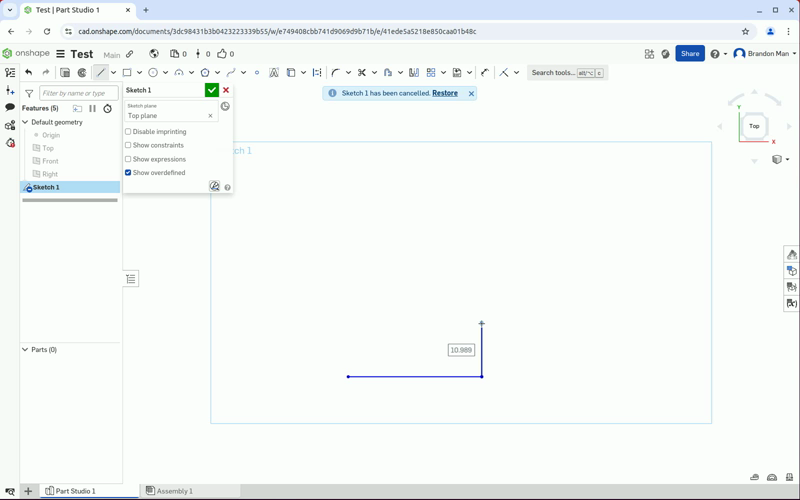
mouse_move(348, 323)
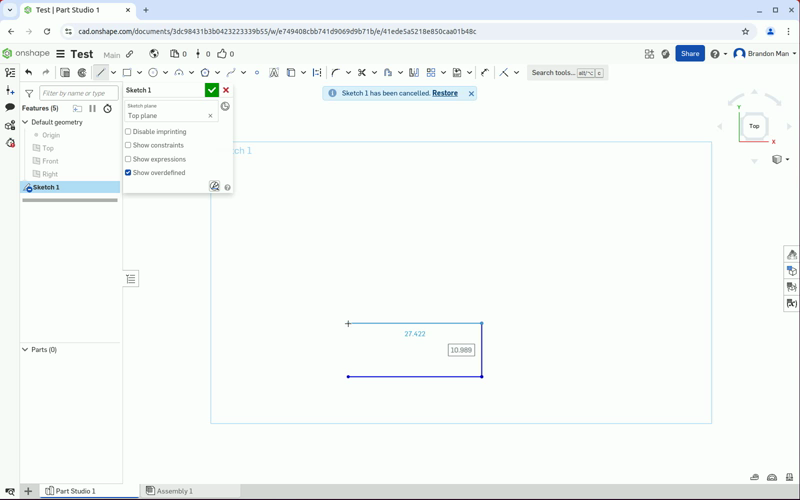
click(348, 323)
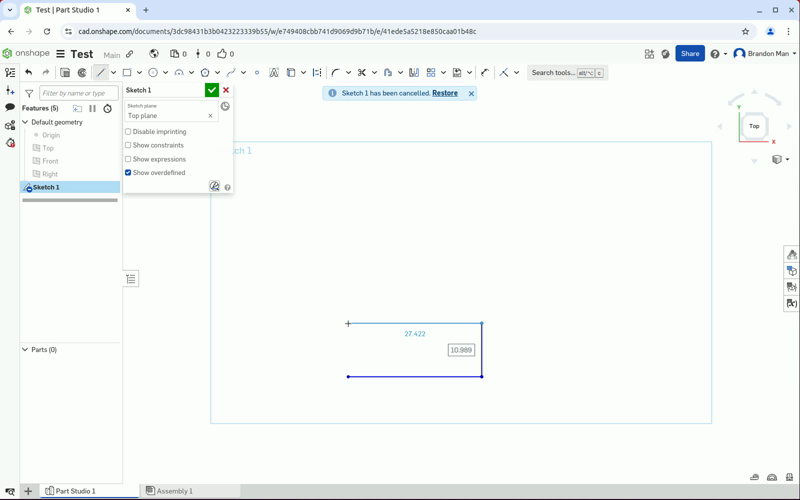
key_up(shift)
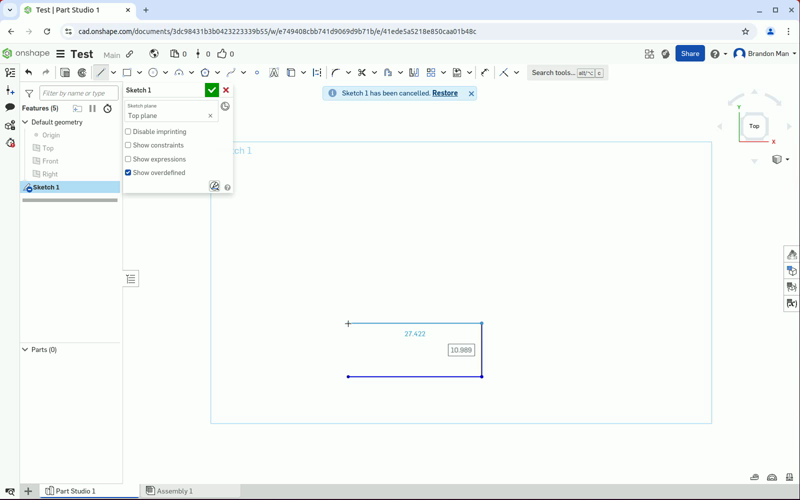
mouse_move(378, 323)
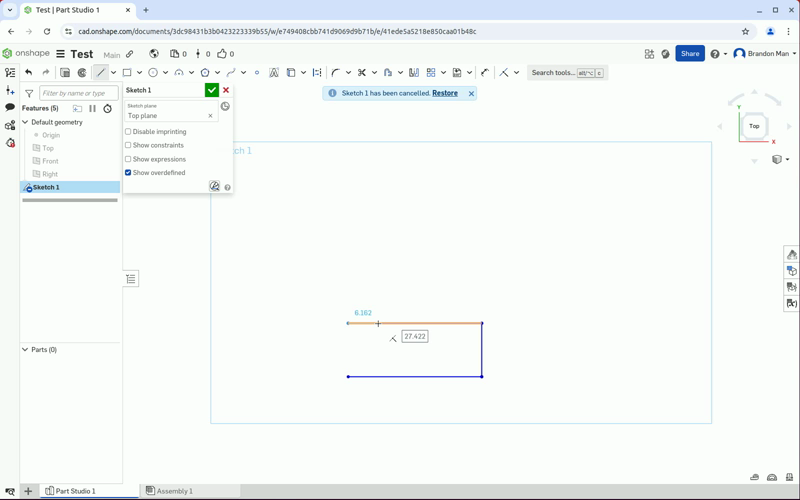
key_down(shift)
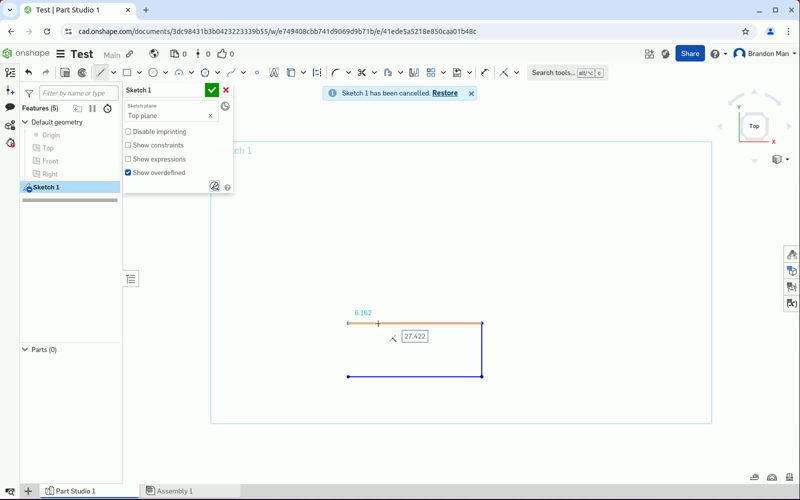
mouse_move(348, 376)
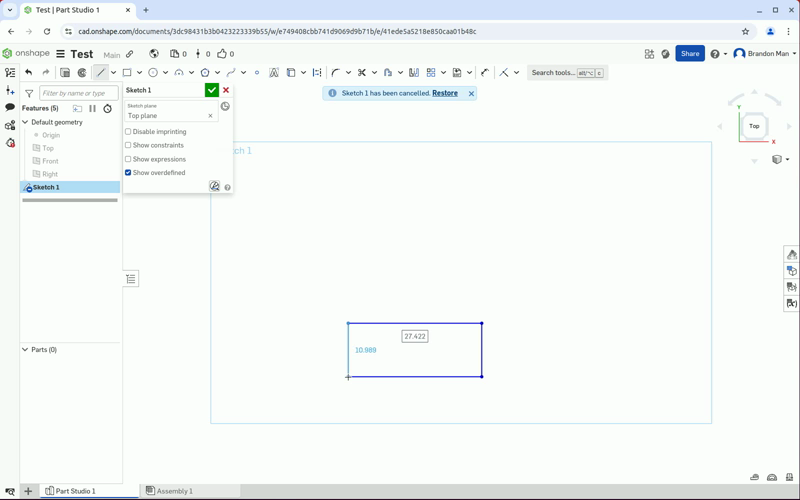
key_up(shift)
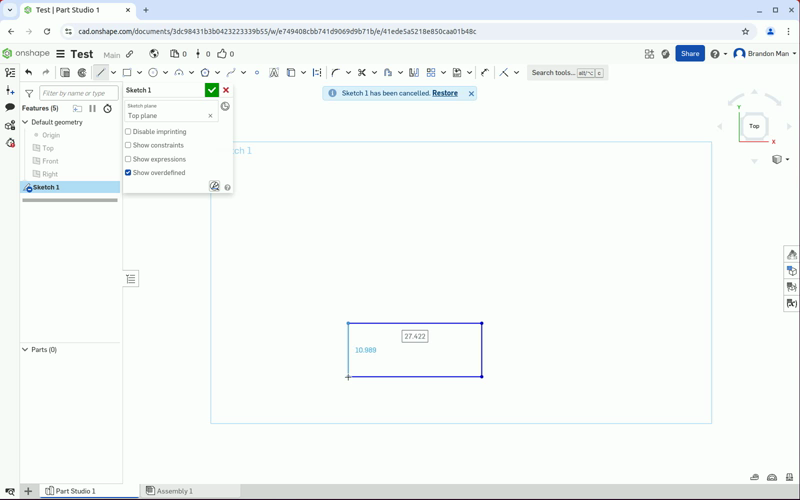
click(348, 376)
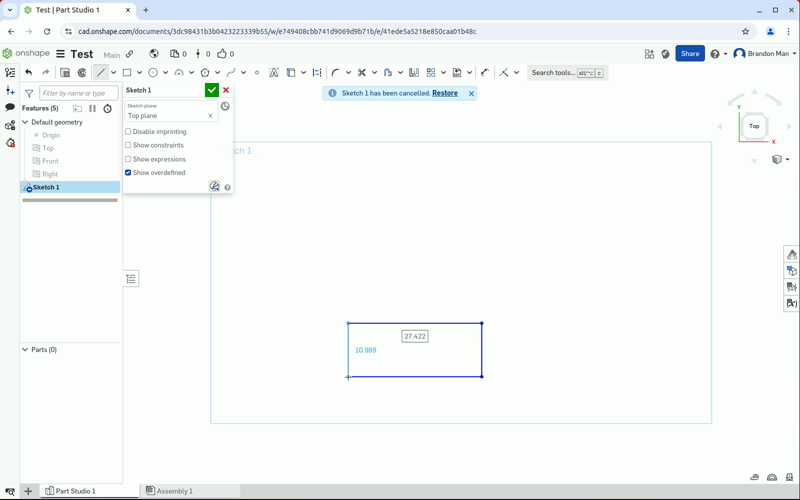
key(esc)
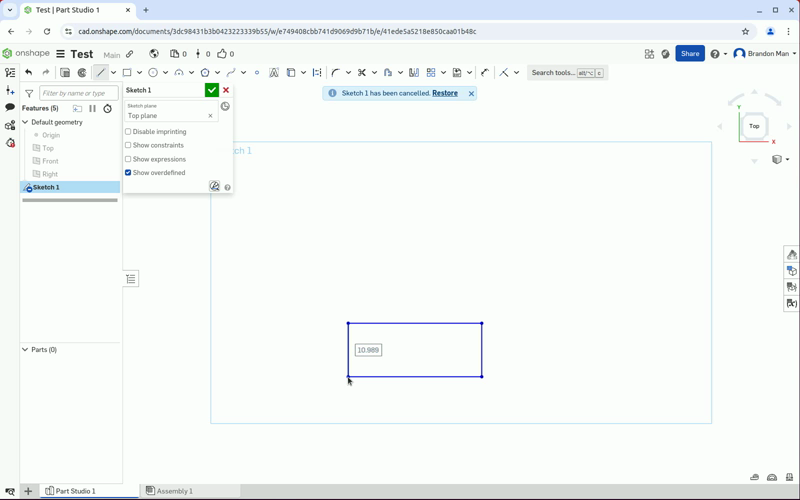
mouse_move(400, 336)
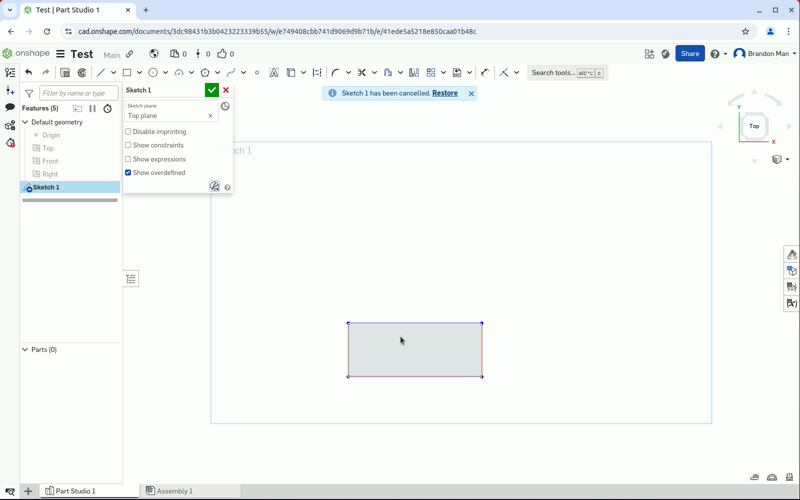
click(400, 336)
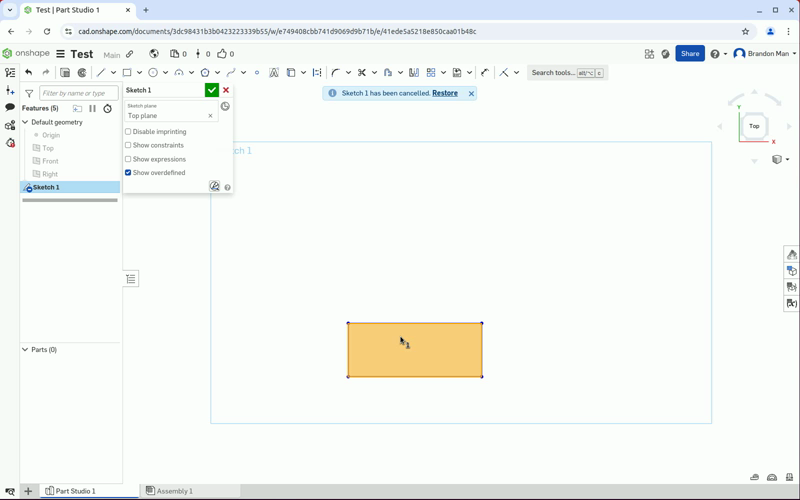
mouse_move(73, 352)
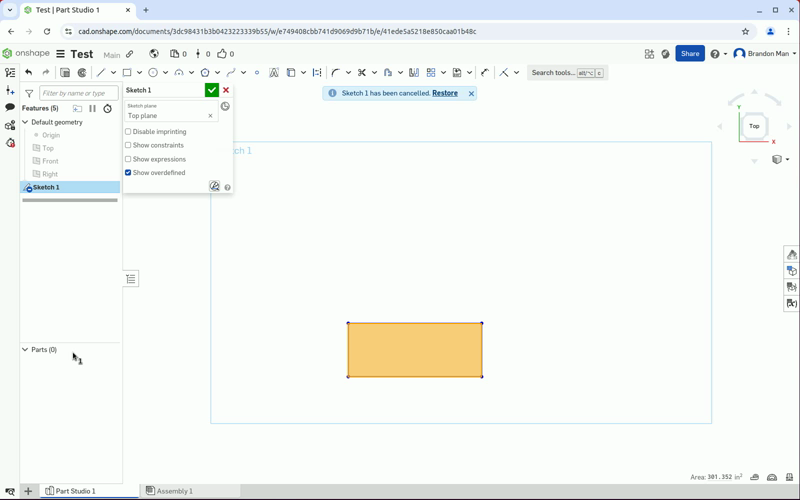
key(shift+y)
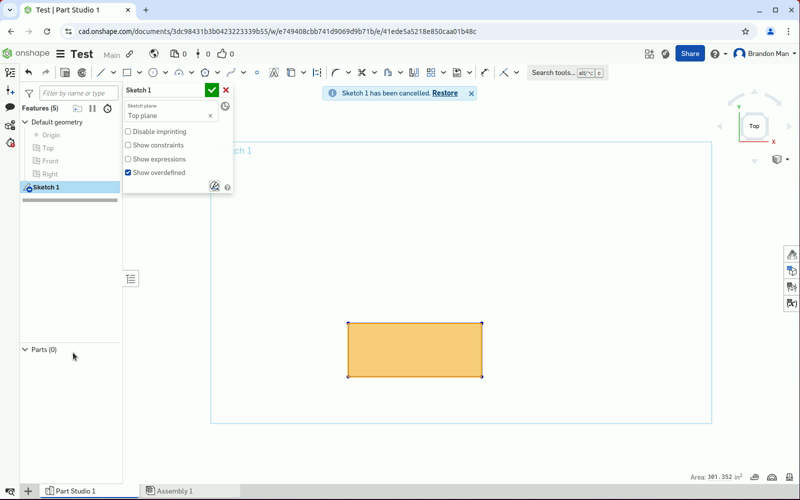
key(shift+e)
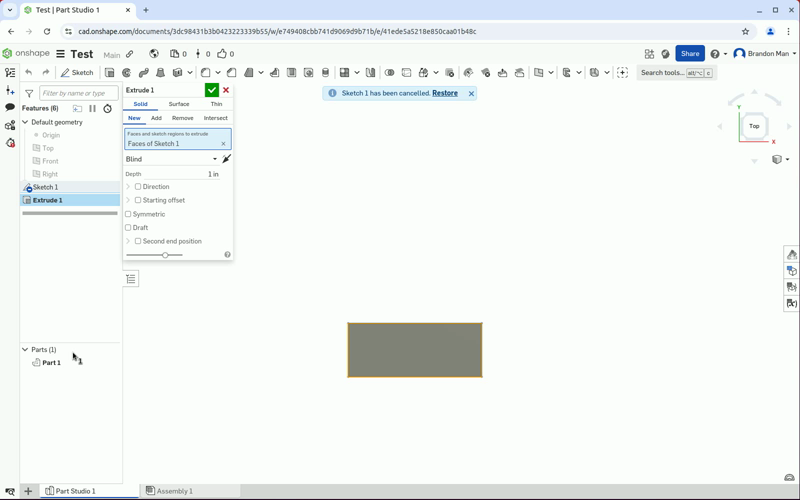
mouse_move(143, 106)
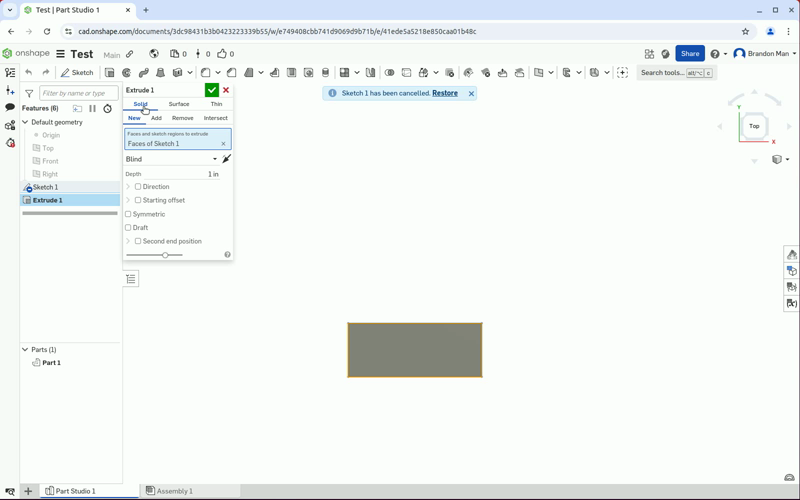
click(143, 106)
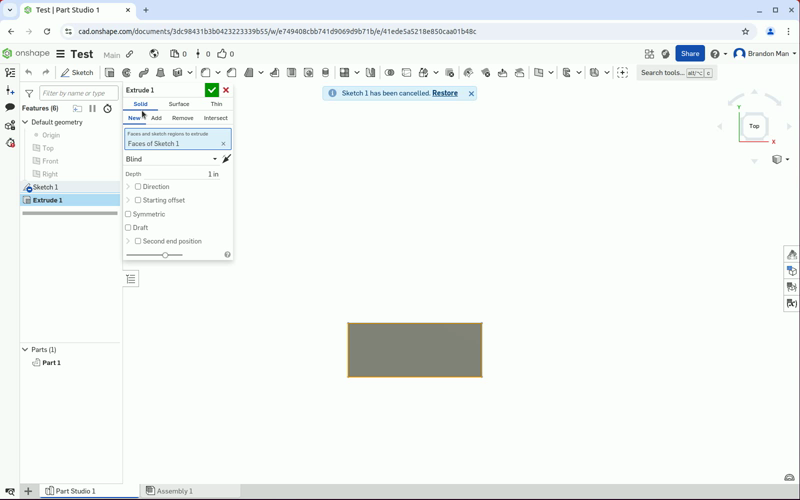
mouse_move(137, 120)
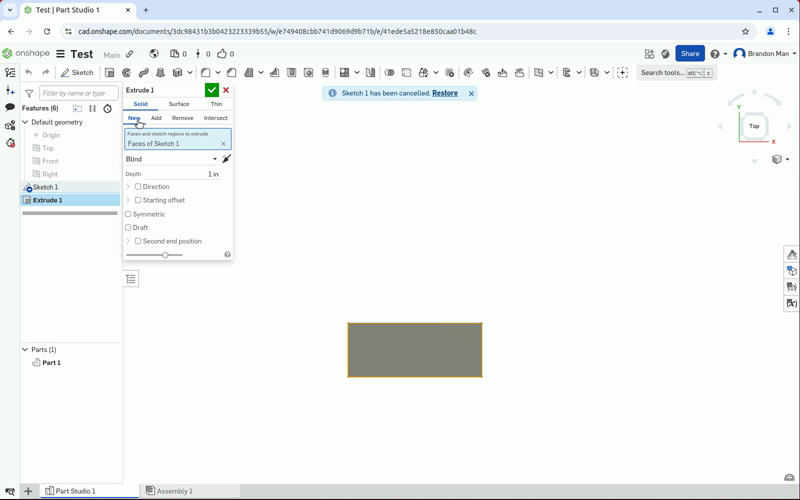
click(137, 120)
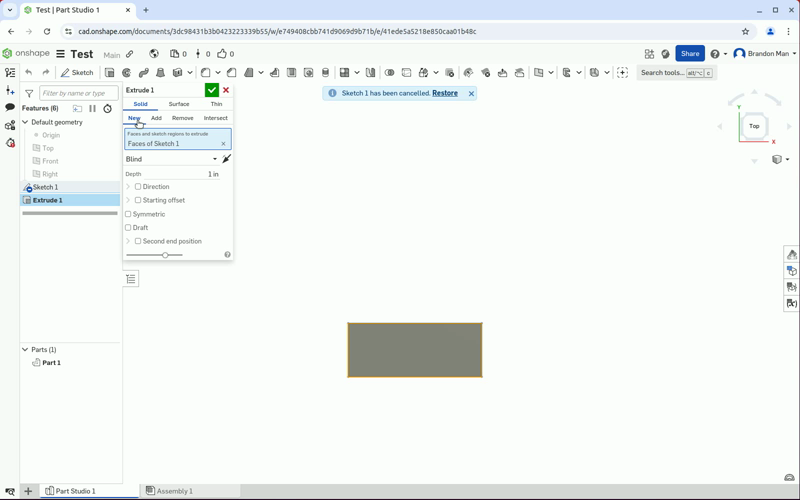
key(tab, 4)
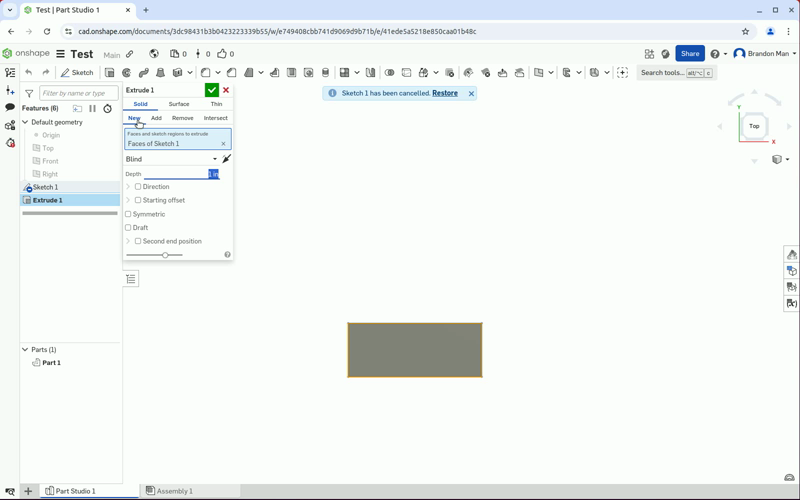
text(13.721)
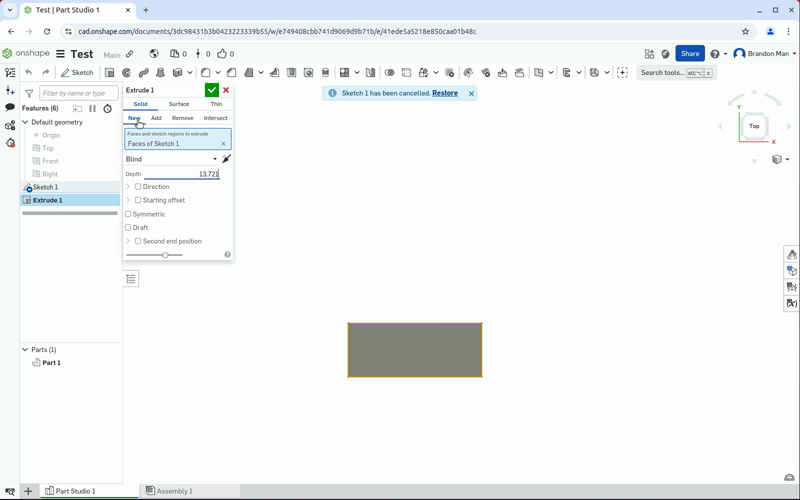
key(enter)
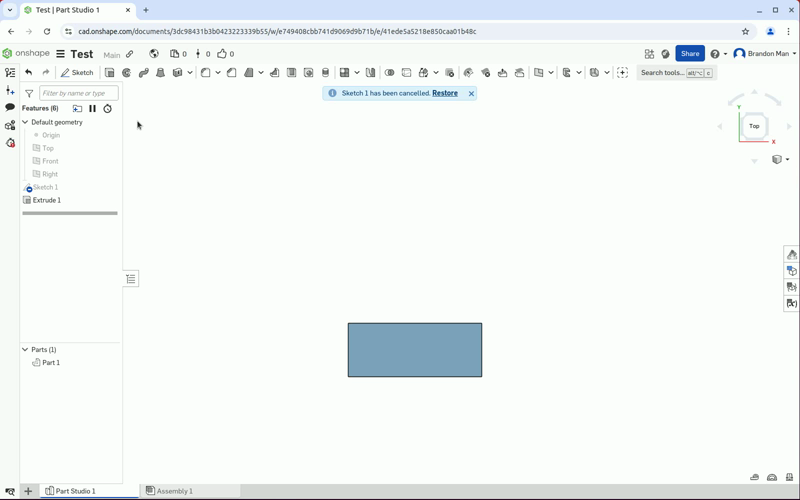
key(shift+h)
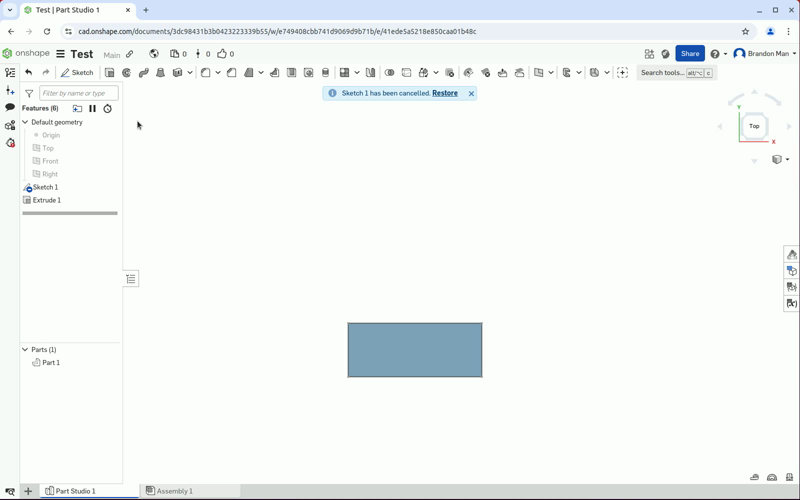
key(shift+h)
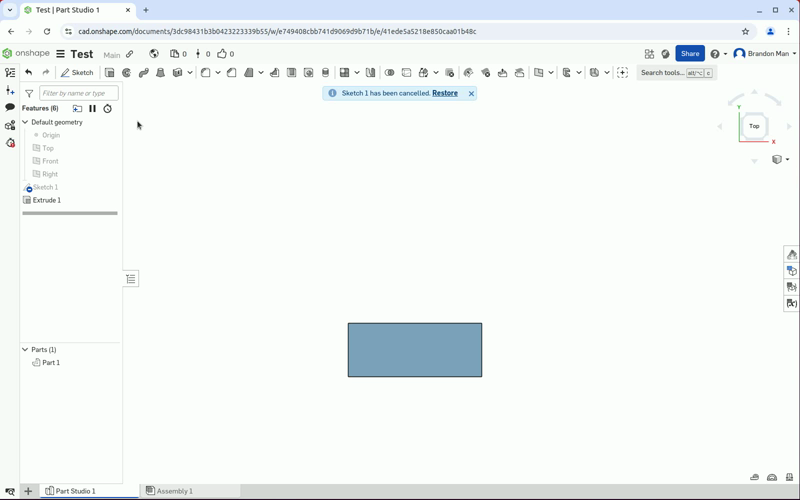
mouse_move(73, 189)
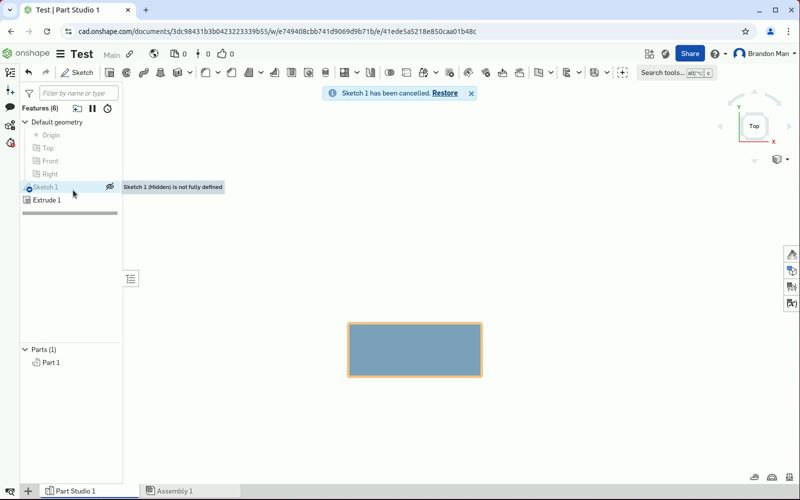
click(73, 189)
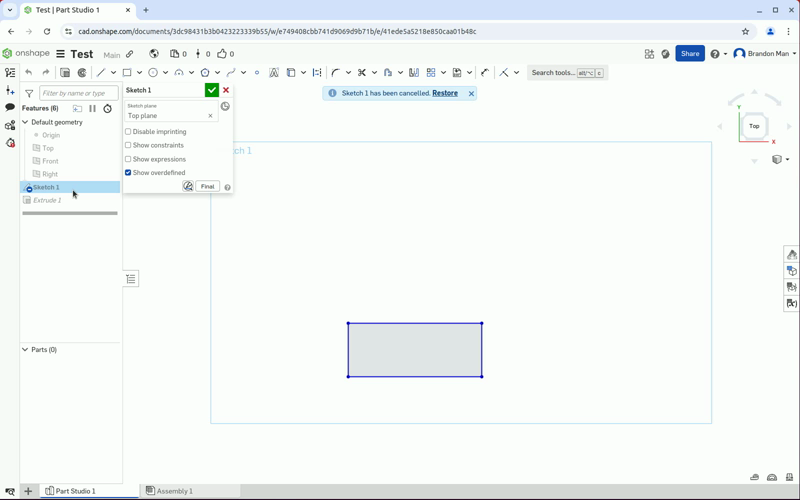
mouse_move(229, 92)
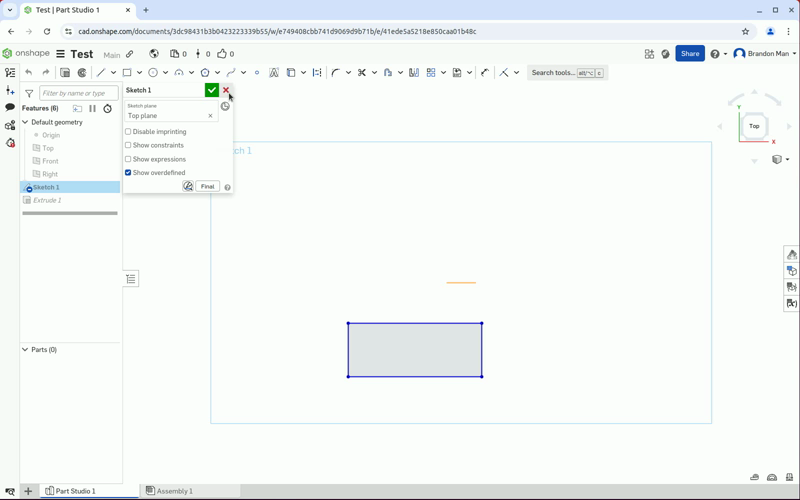
click(229, 92)
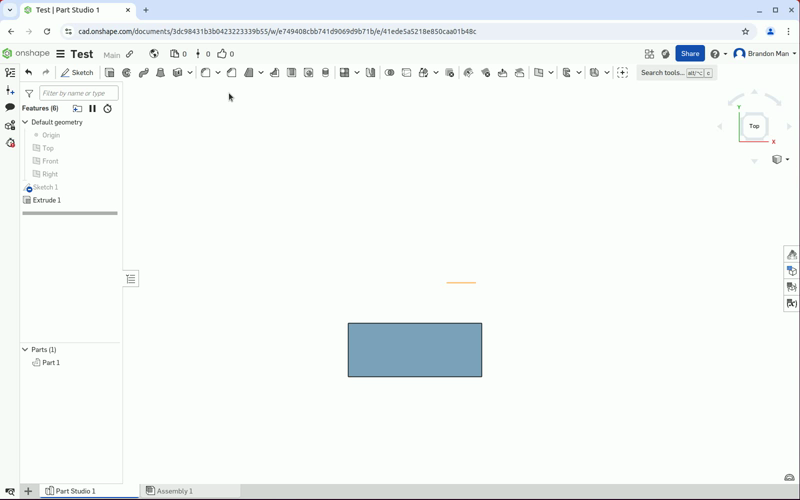
mouse_move(541, 75)
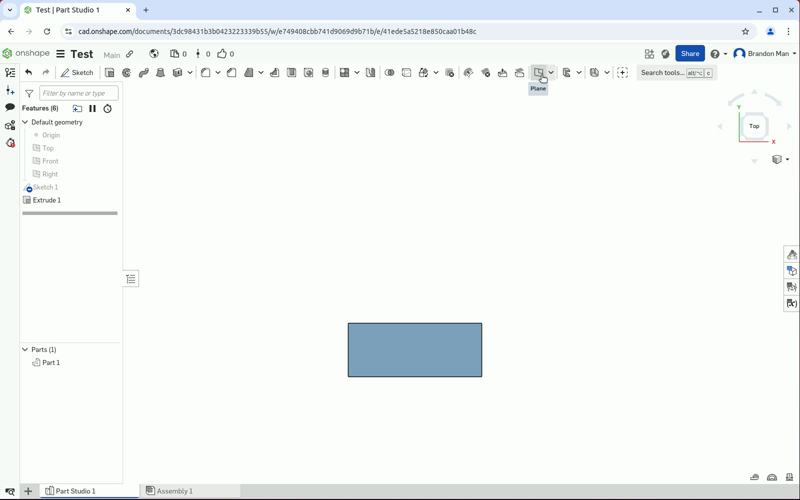
click(541, 75)
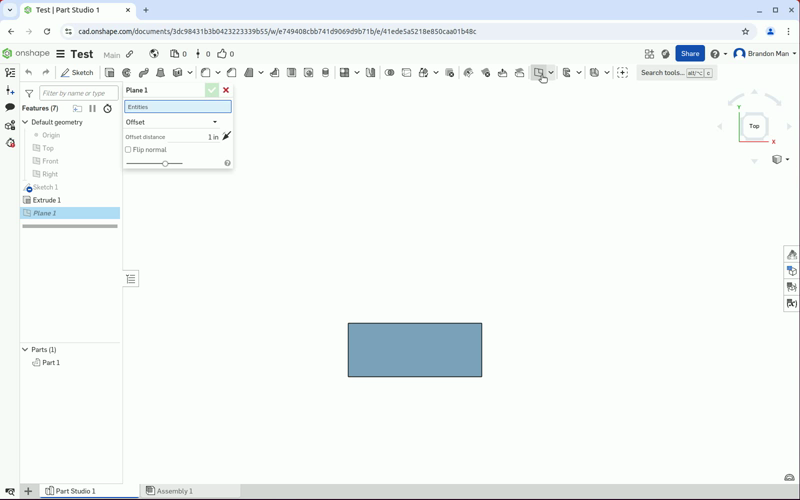
mouse_move(73, 150)
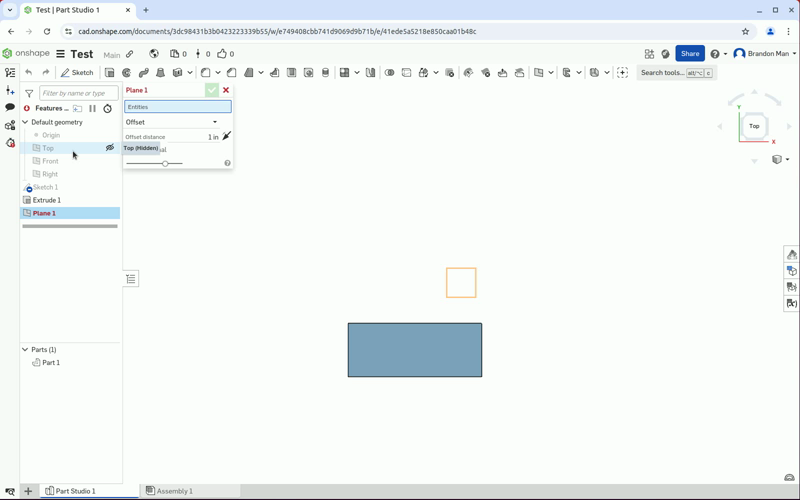
click(73, 150)
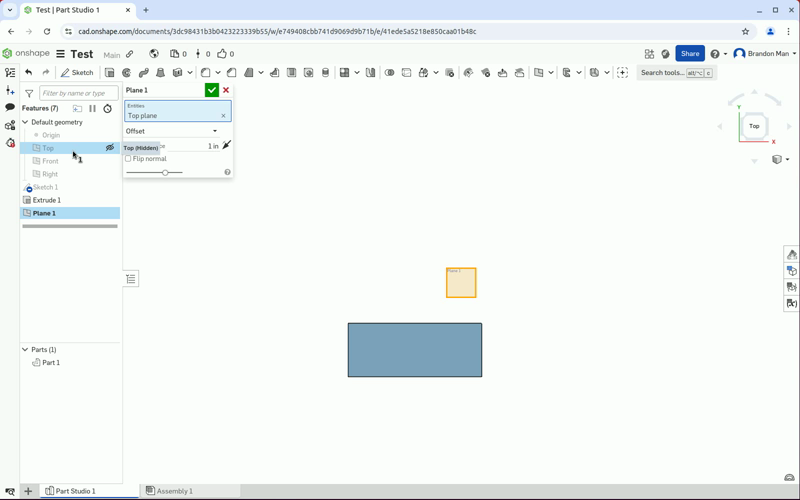
key(tab, 2)
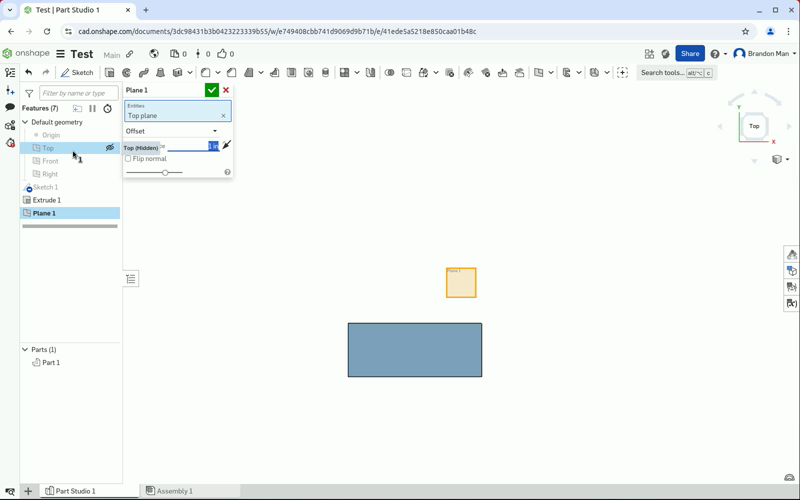
text(13.711)
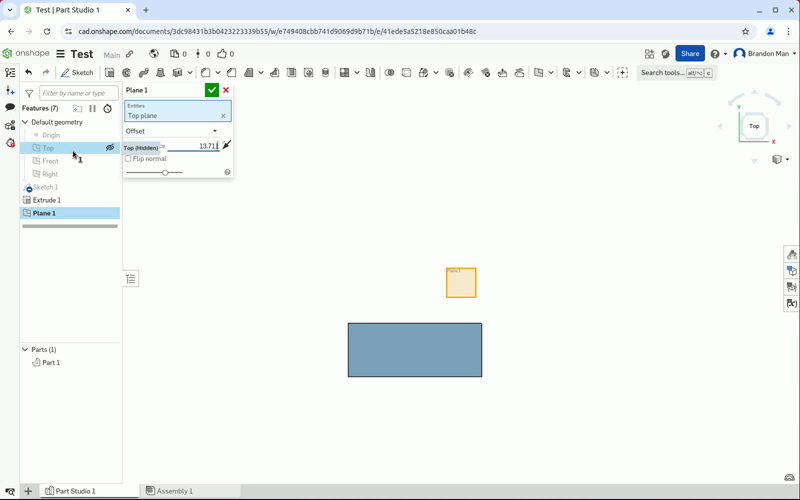
key(enter, 2)
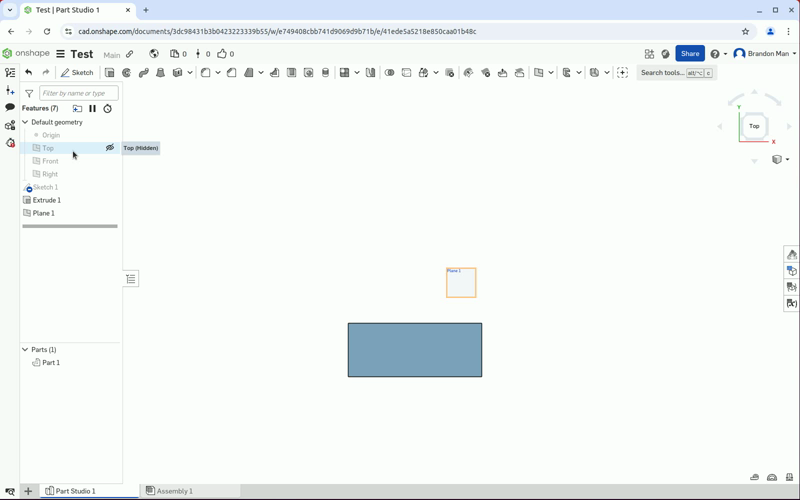
key(shift+s)
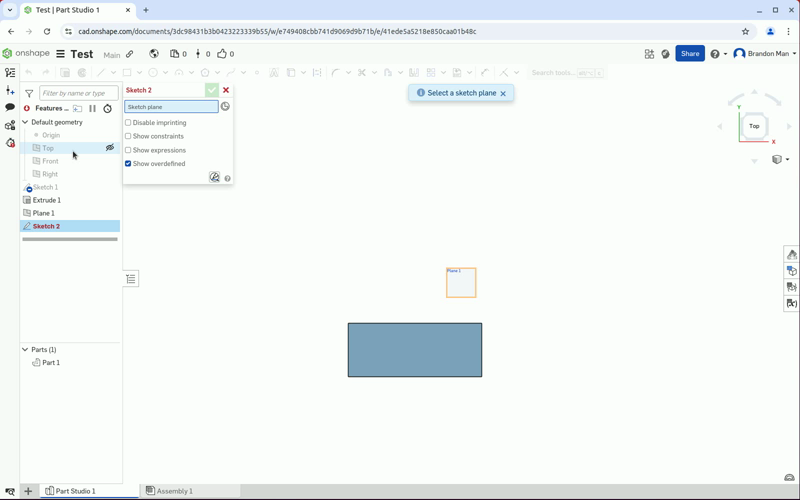
mouse_move(73, 215)
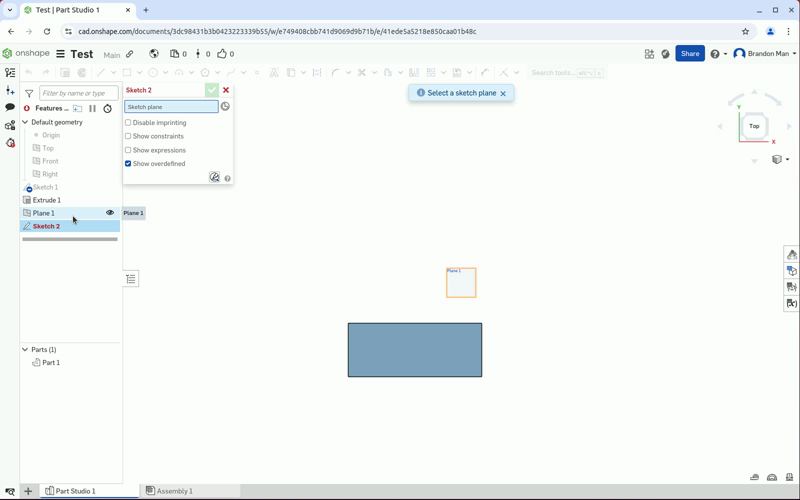
click(73, 215)
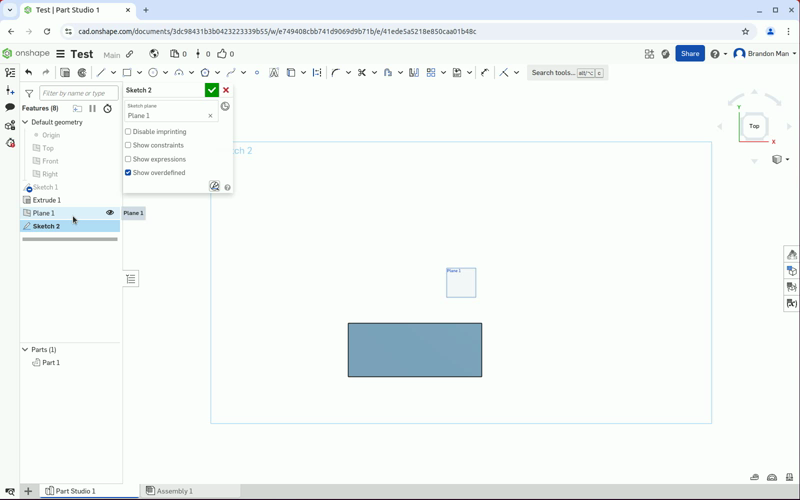
mouse_move(73, 352)
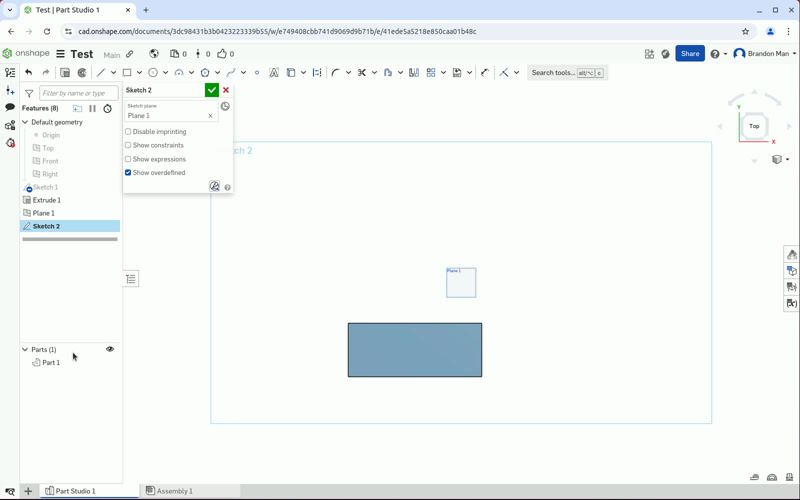
key(y)
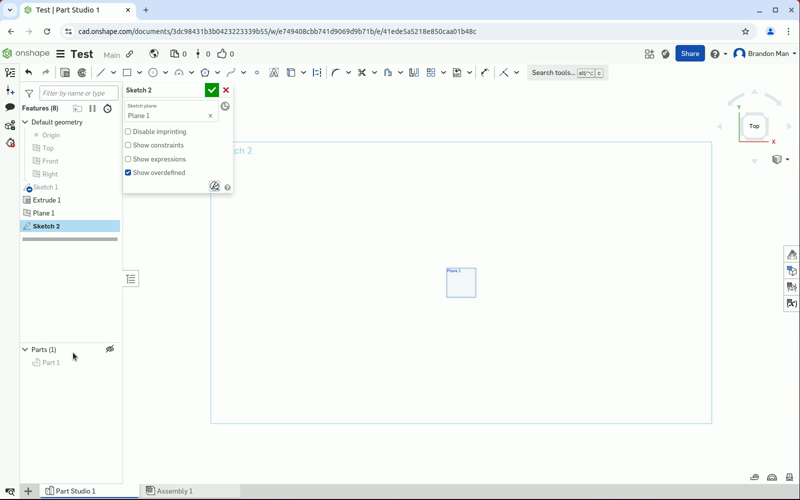
key(c)
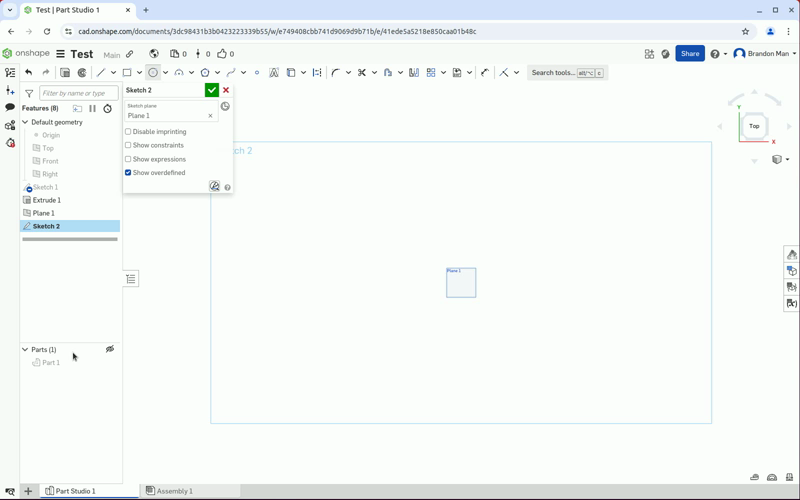
key_down(shift)
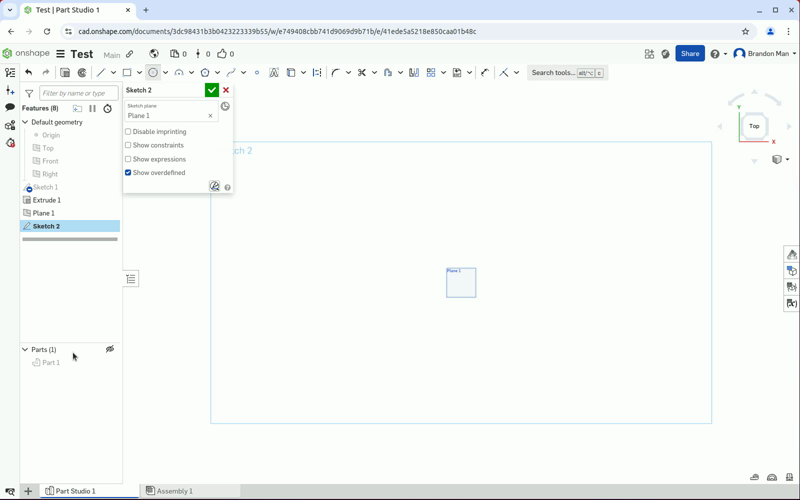
mouse_move(419, 348)
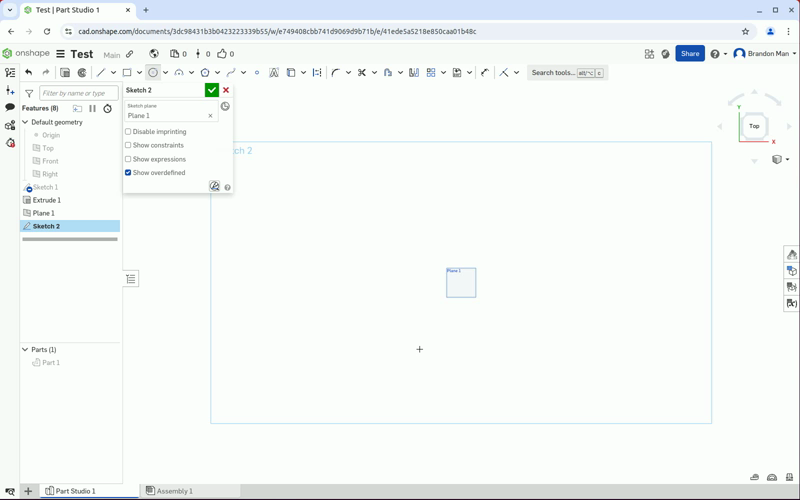
click(419, 348)
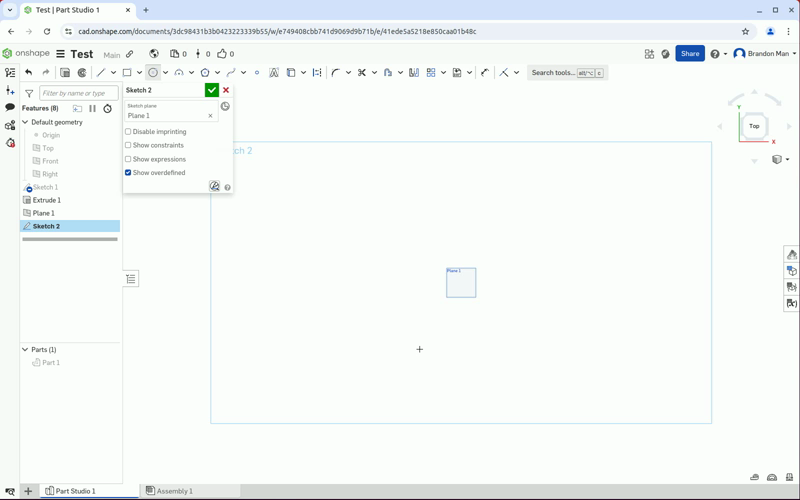
key_up(shift)
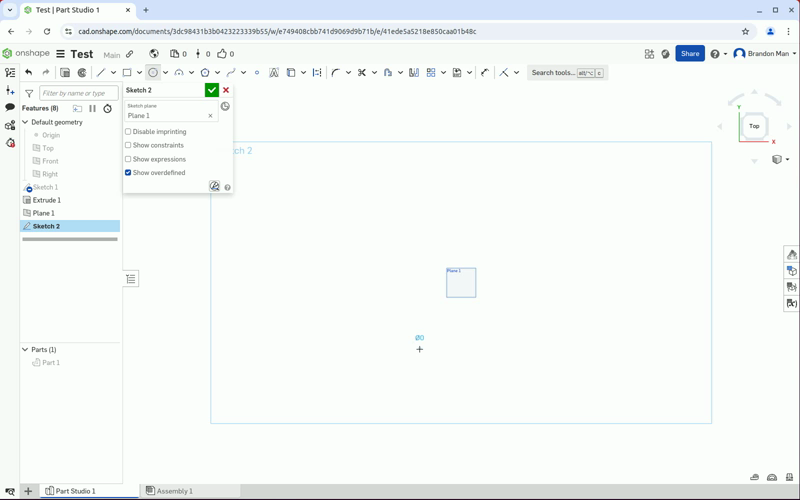
mouse_move(426, 348)
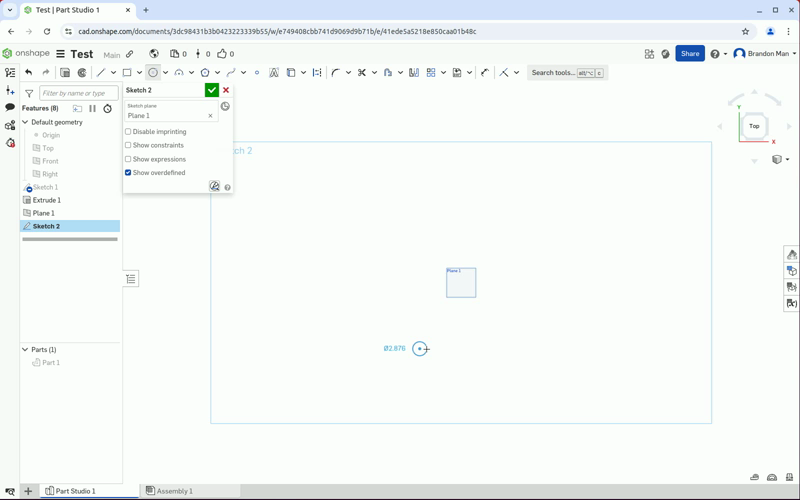
click(426, 348)
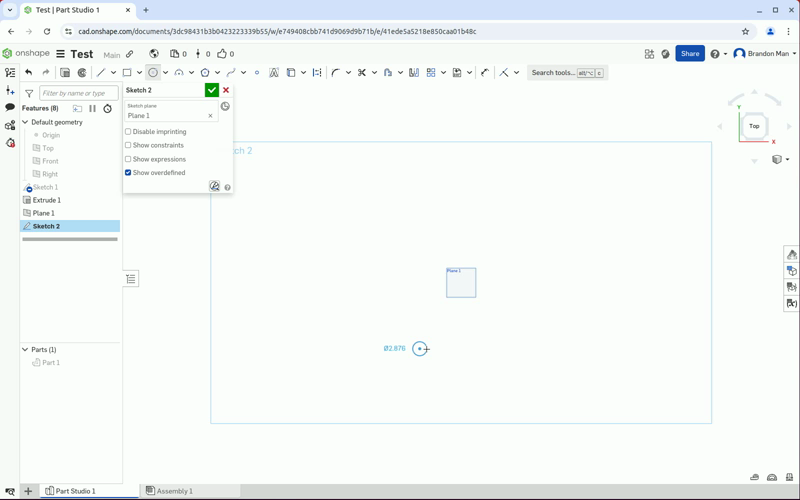
key(esc)
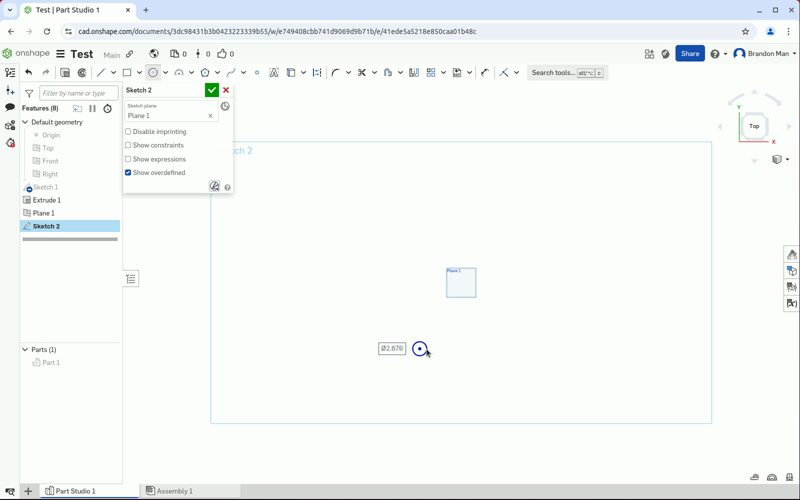
mouse_move(421, 343)
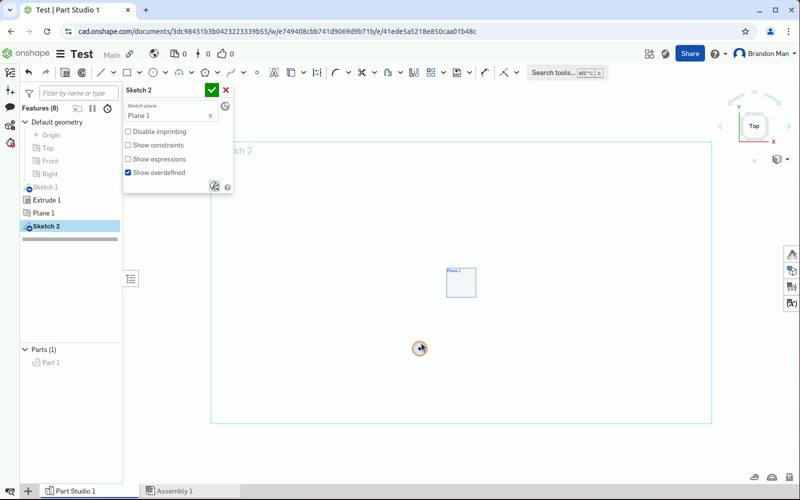
scroll(6)
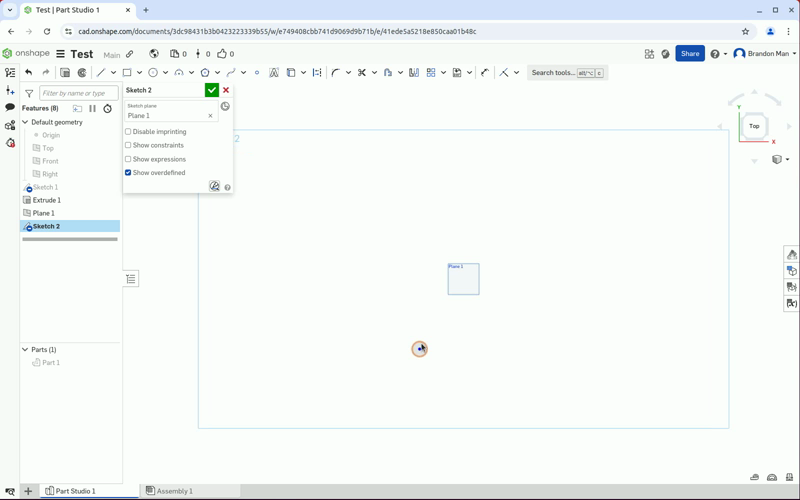
scroll(6)
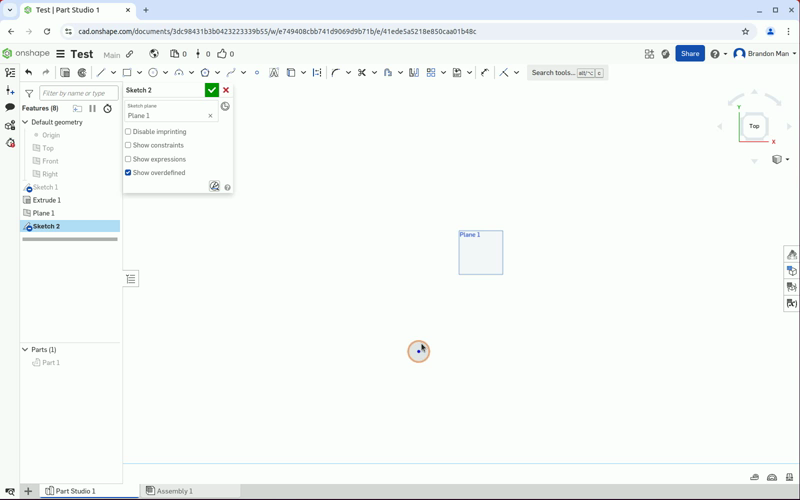
scroll(6)
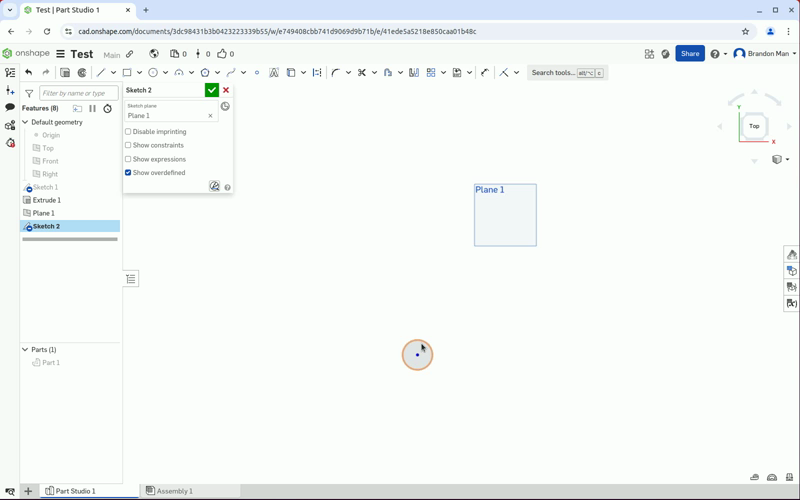
scroll(6)
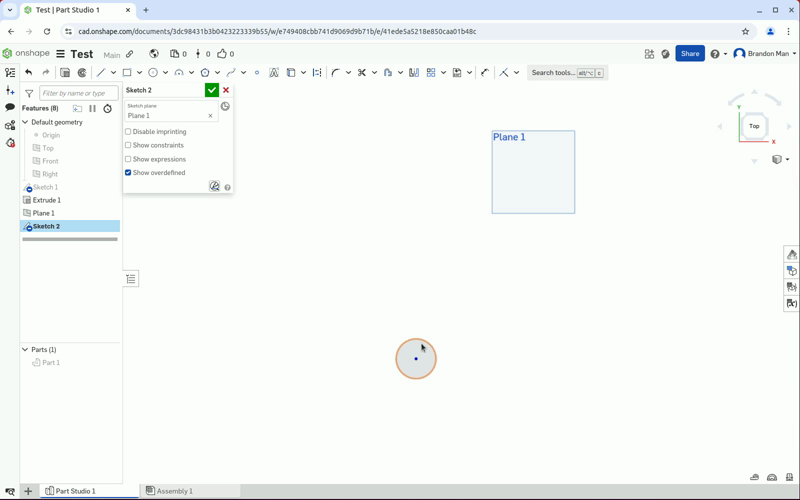
scroll(6)
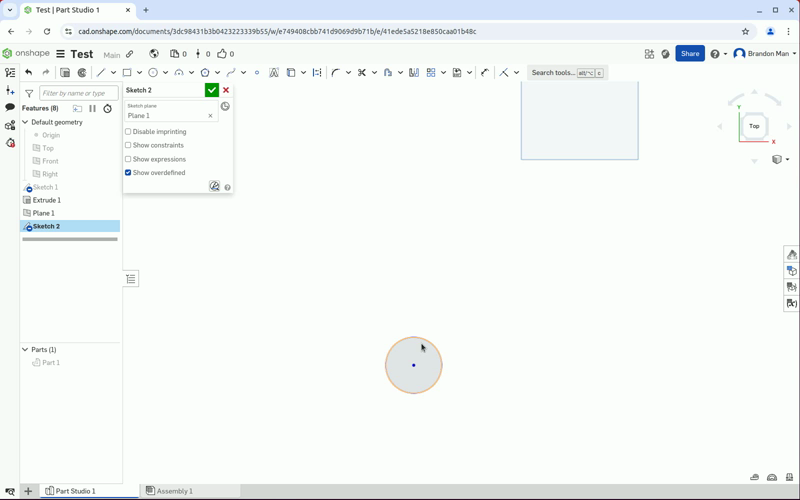
scroll(6)
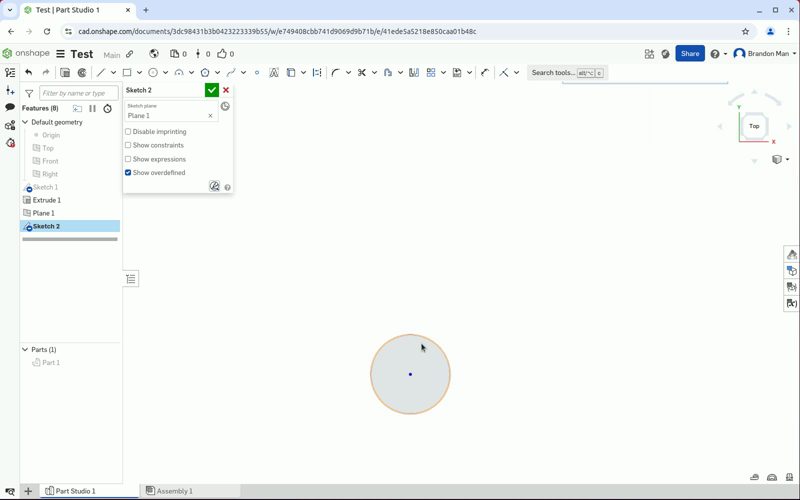
scroll(6)
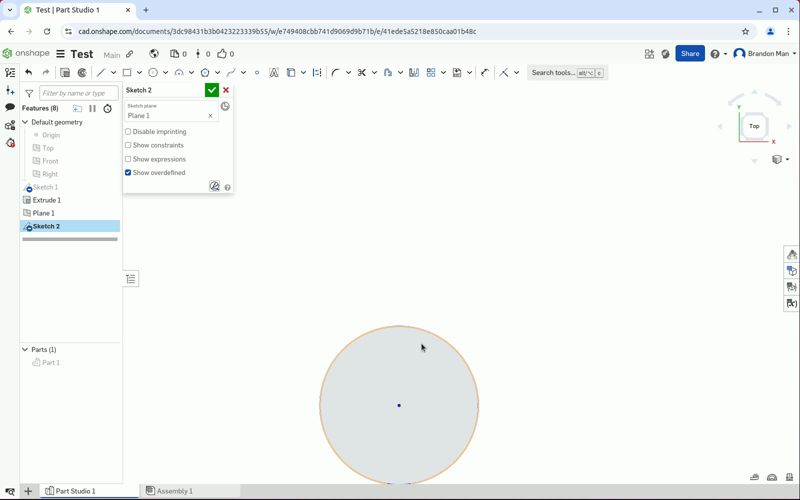
click(421, 343)
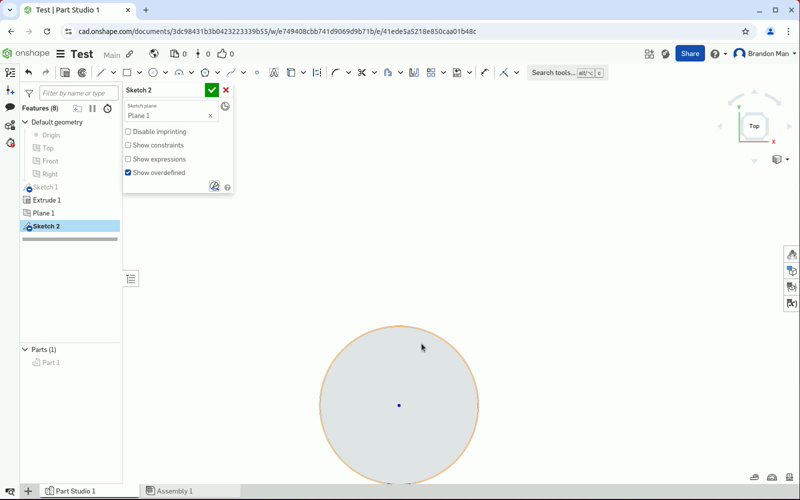
scroll(-6)
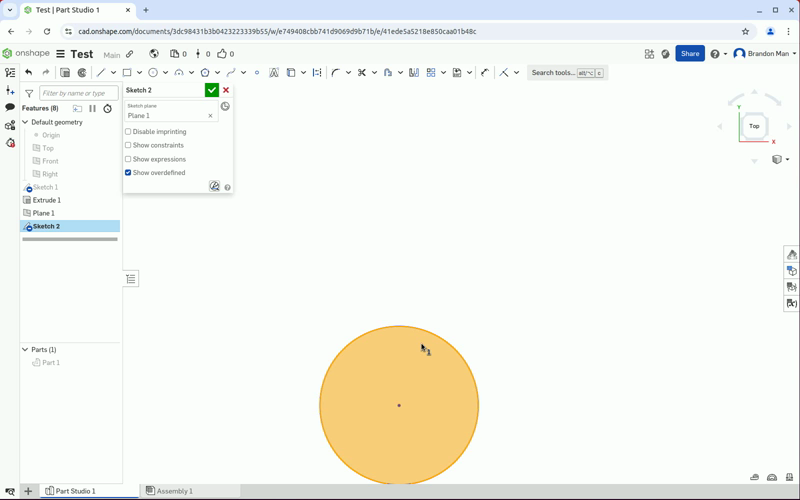
scroll(-6)
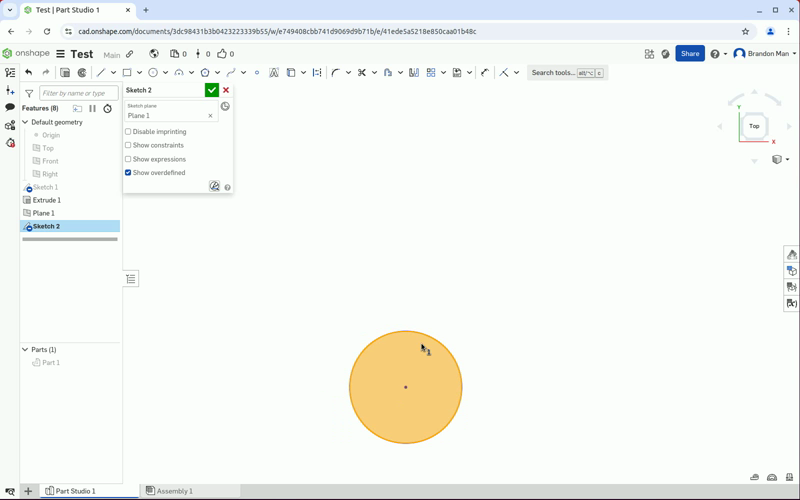
scroll(-6)
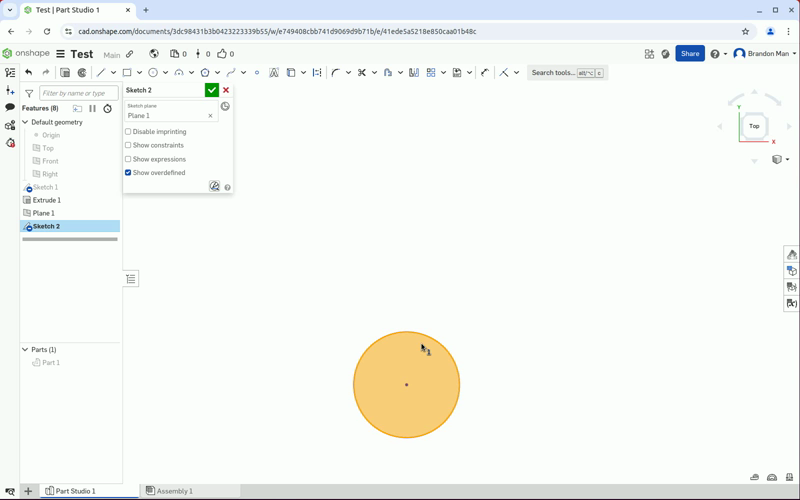
scroll(-6)
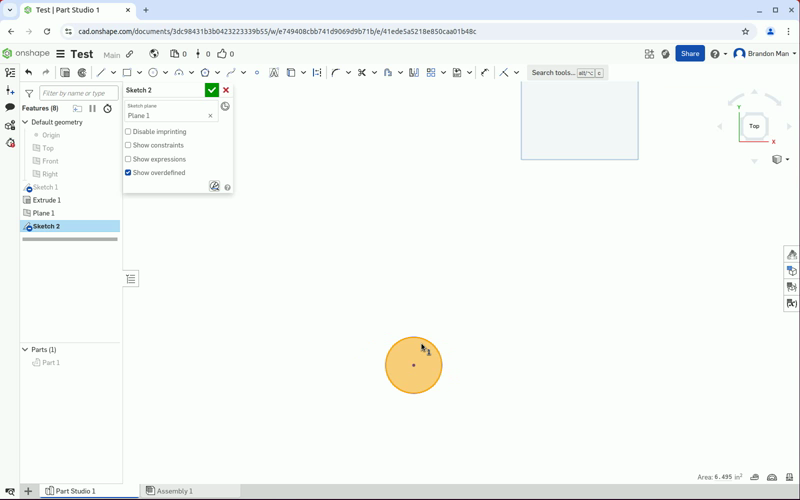
scroll(-6)
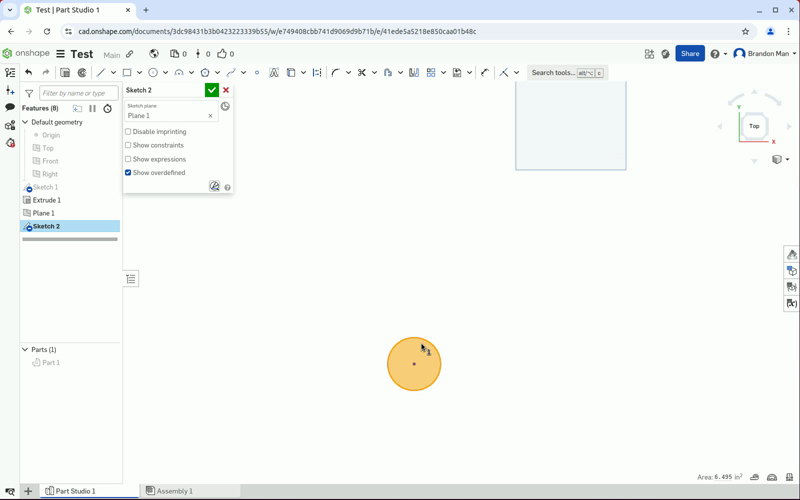
scroll(-6)
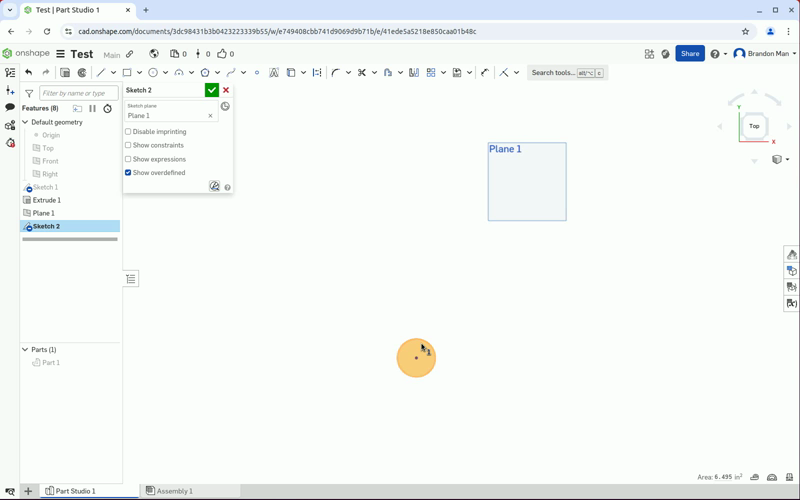
scroll(-6)
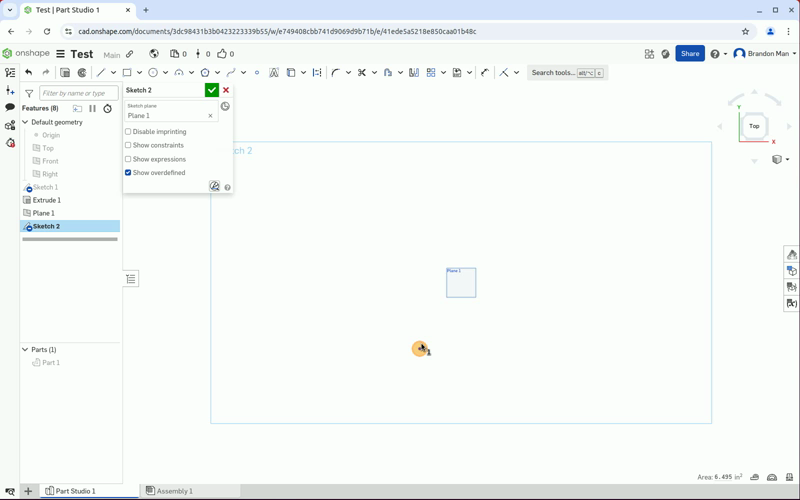
mouse_move(73, 352)
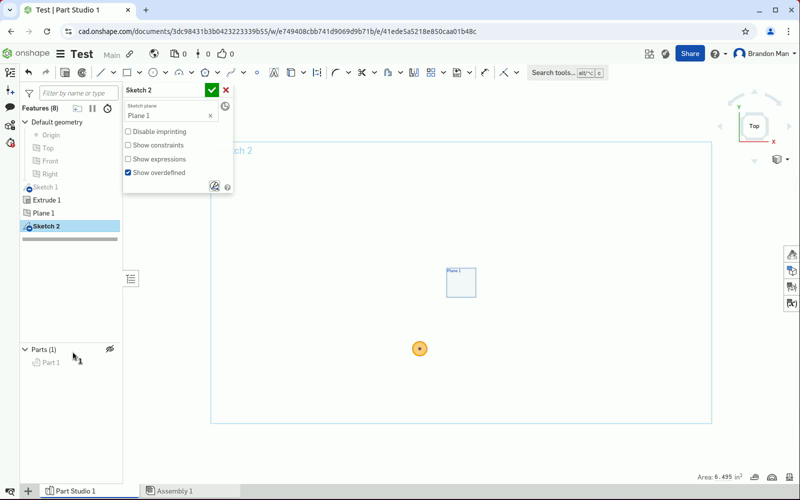
key(shift+y)
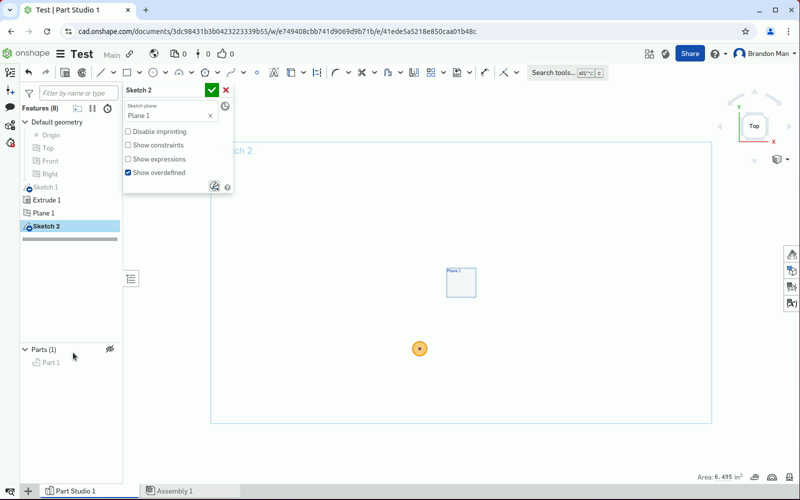
key(shift+e)
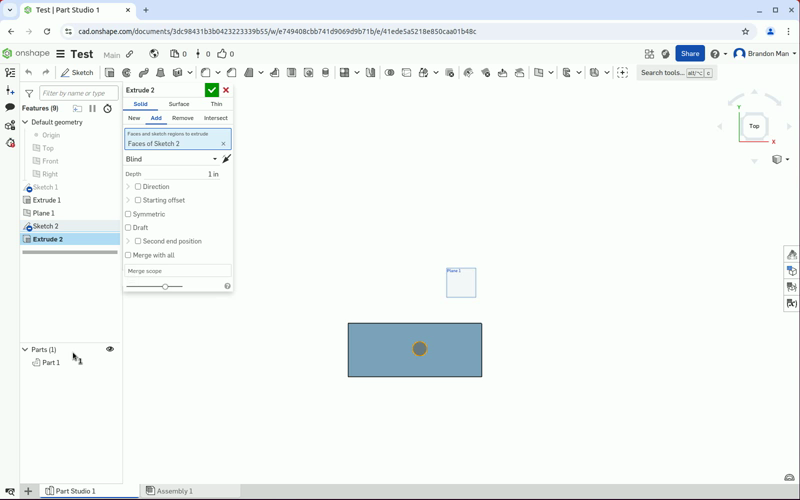
mouse_move(143, 106)
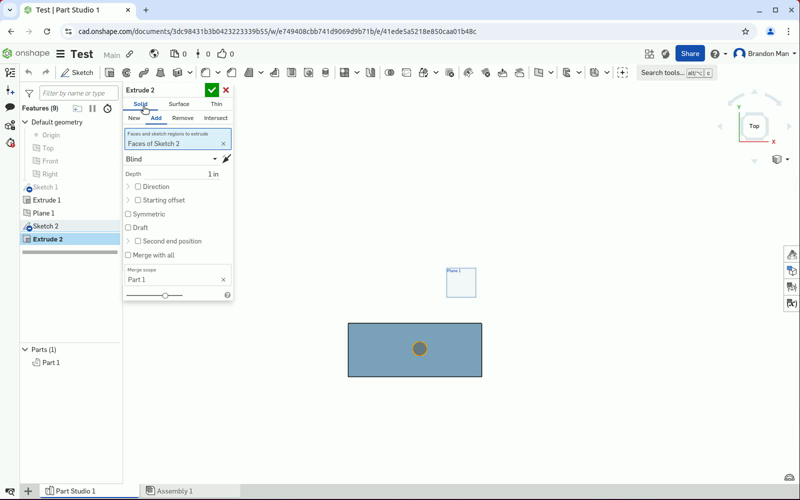
click(143, 106)
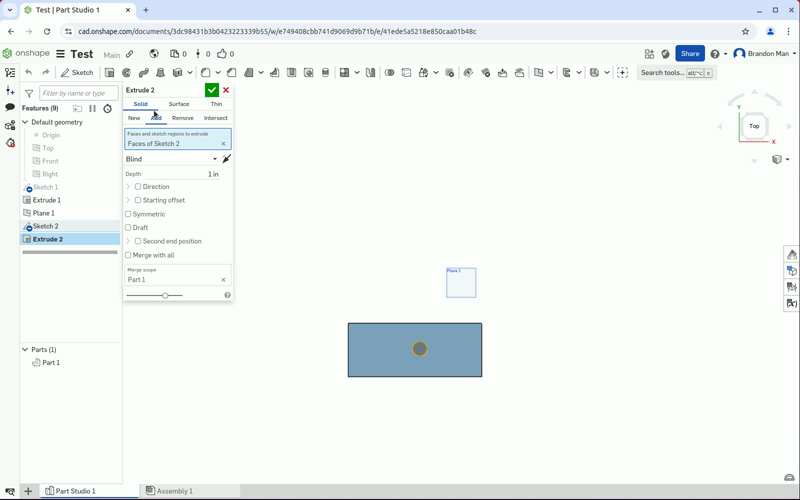
mouse_move(186, 120)
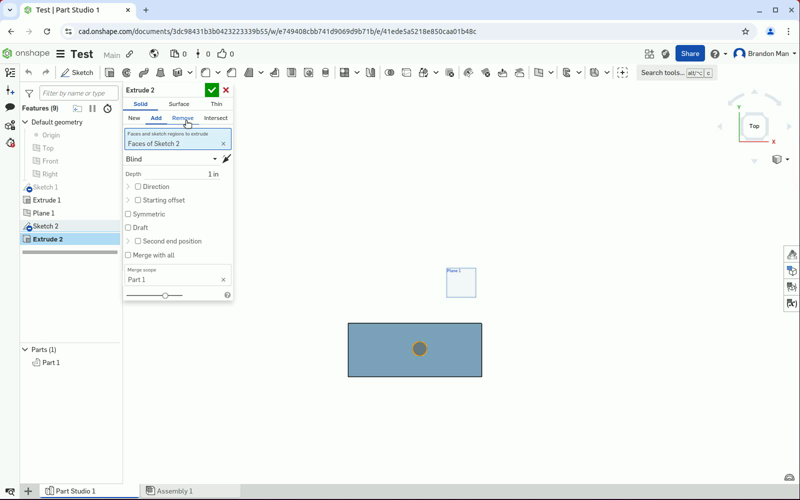
click(186, 120)
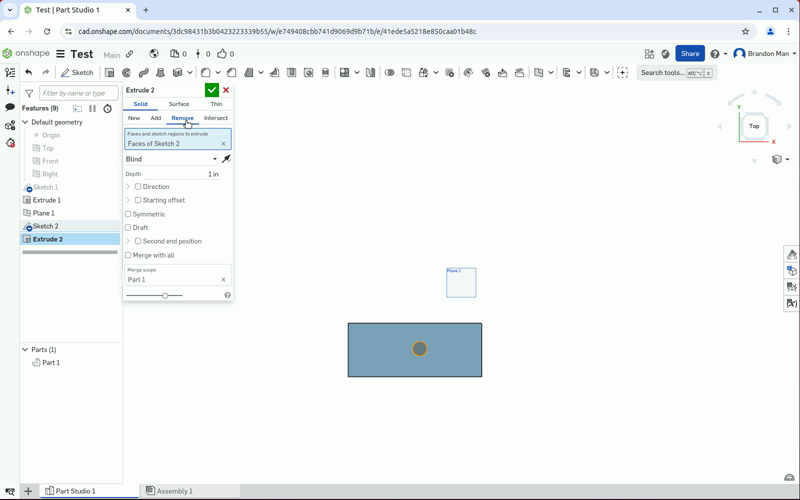
key(tab, 4)
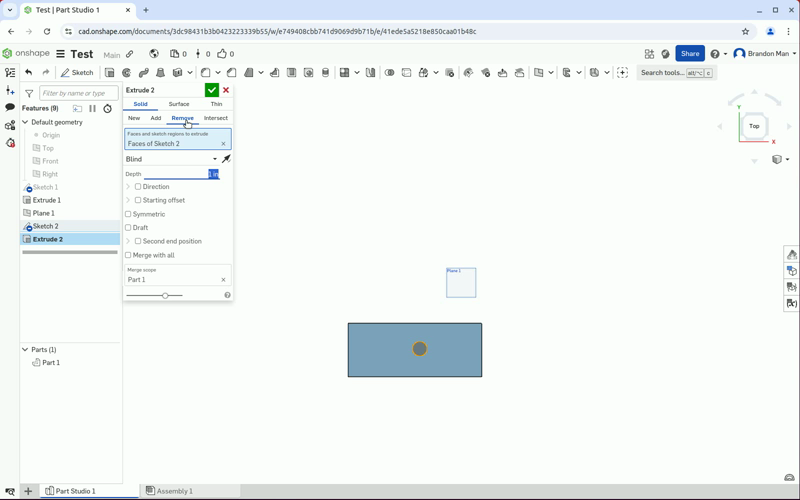
text(3.851)
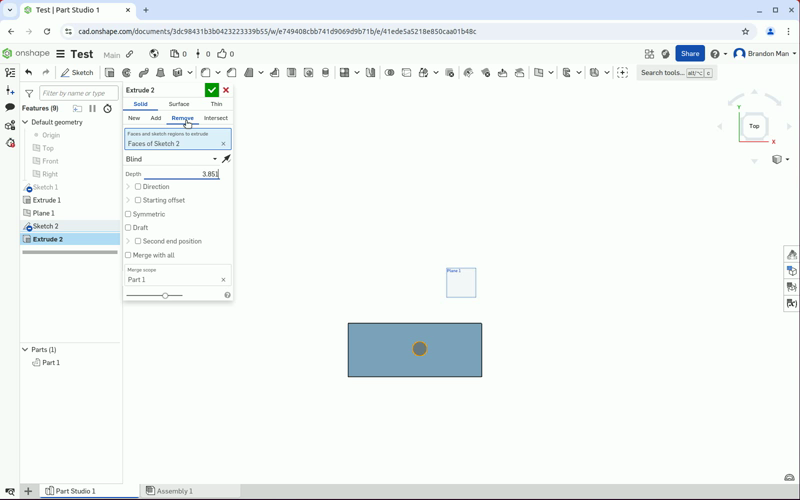
key(tab, 6)
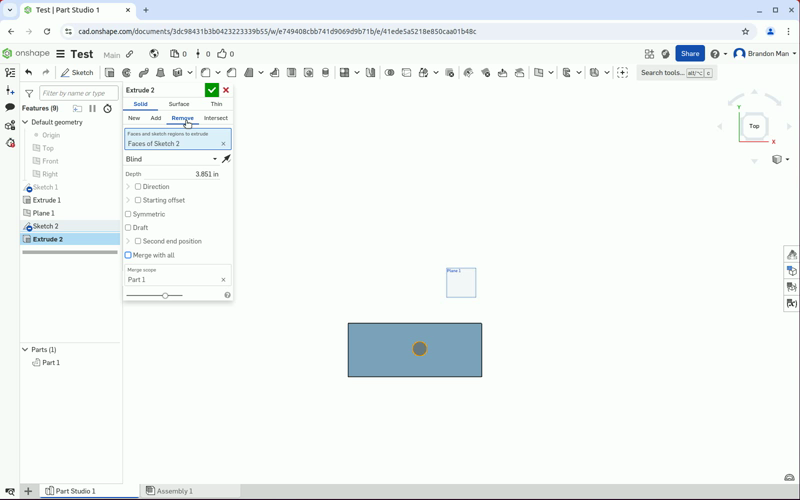
key(space)
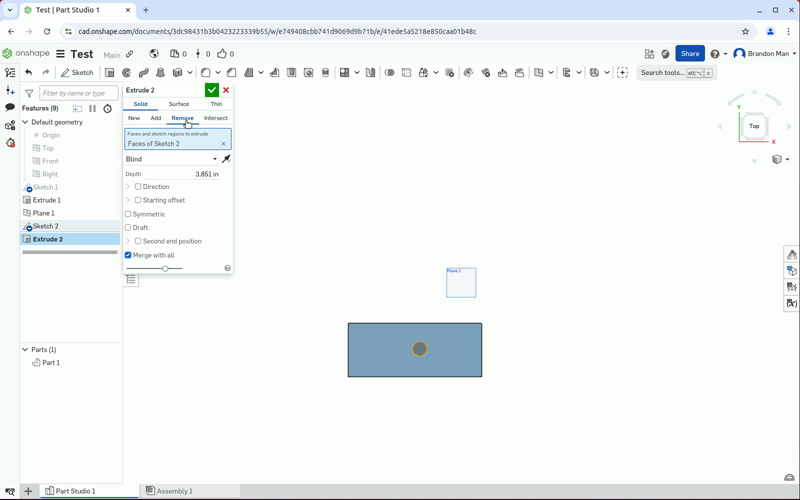
key(enter)
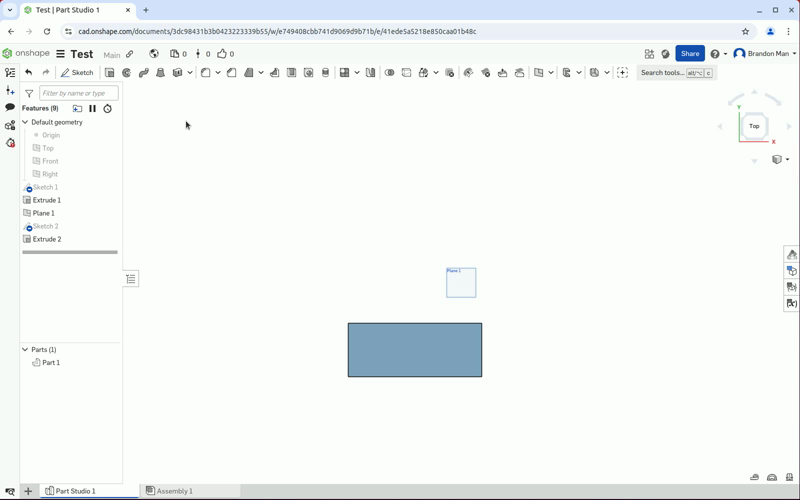
key(shift+h)
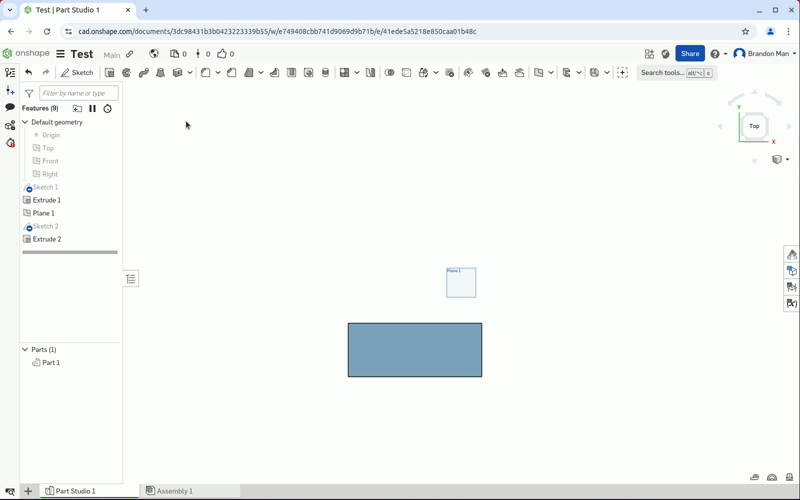
key(shift+h)
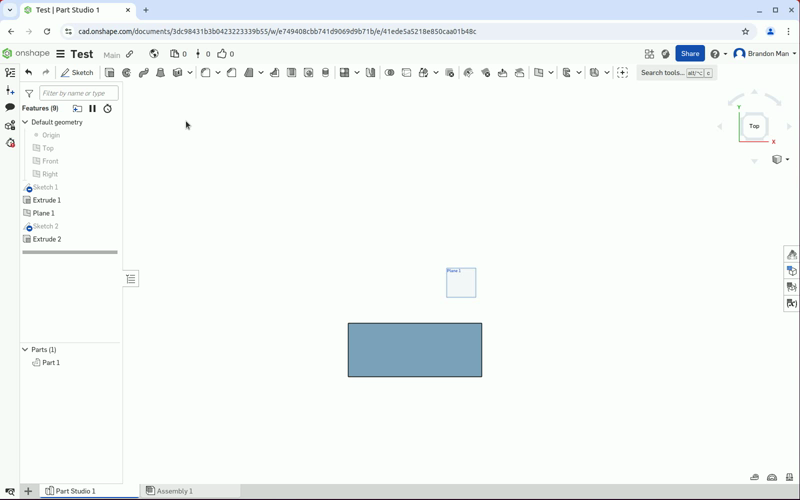
key(shift+7)
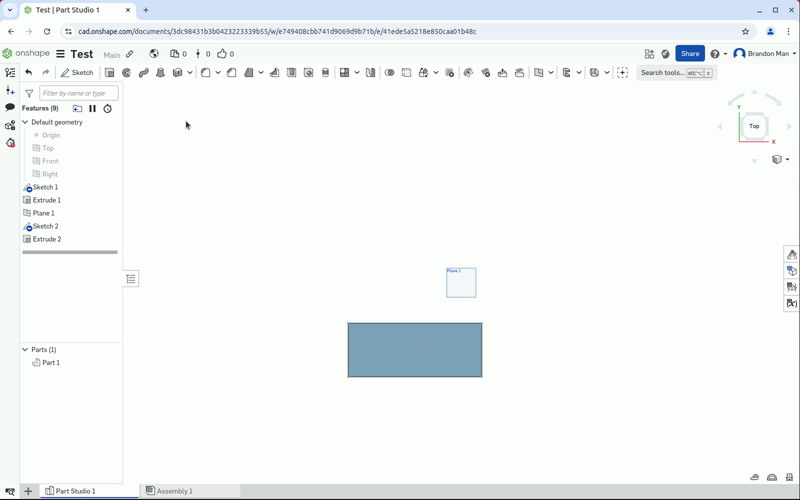
key(up, 3)
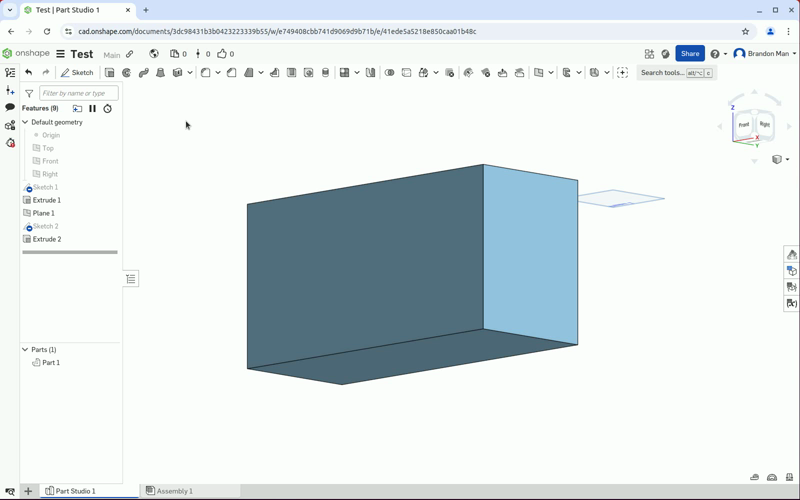
key(left, 3)
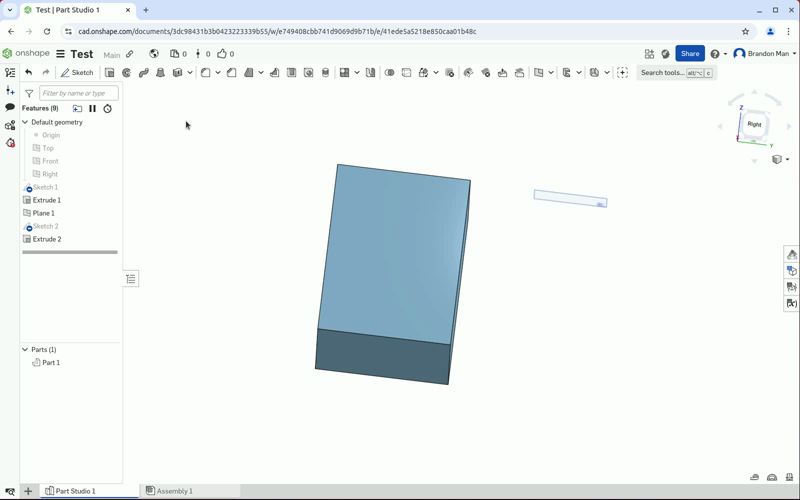
key(right, 3)
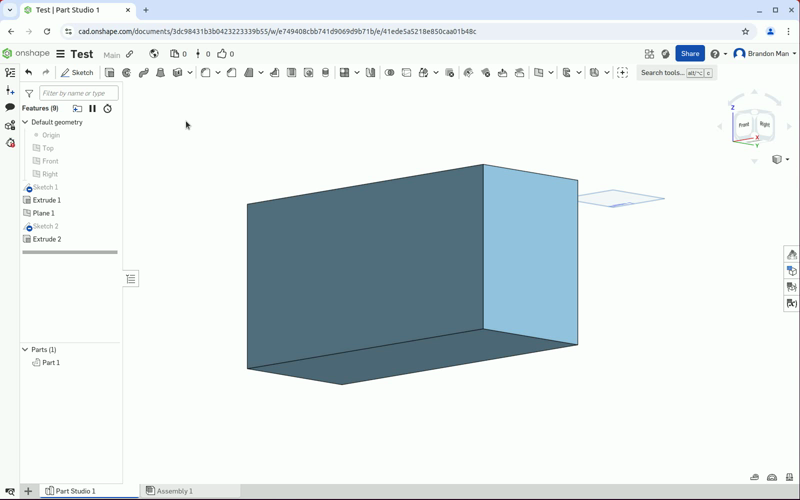
key(down, 3)
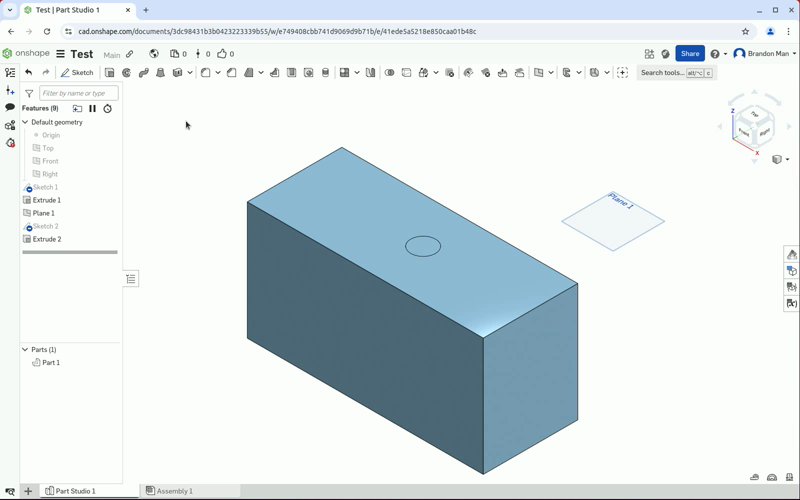
mouse_move(73, 189)
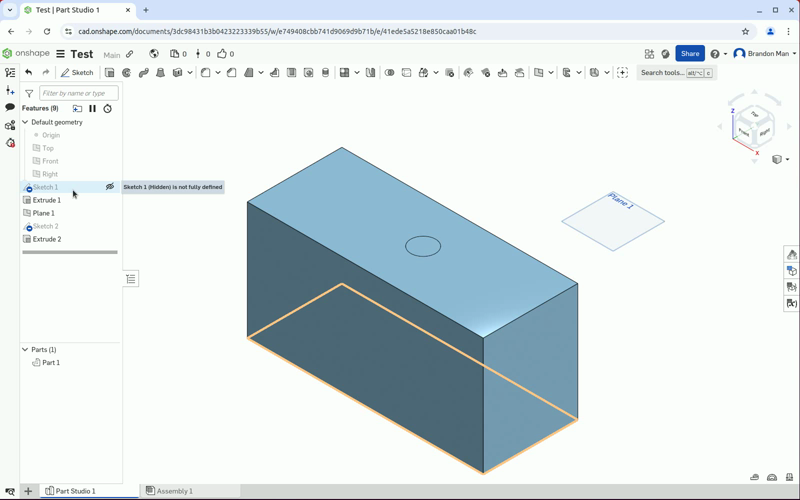
click(73, 189)